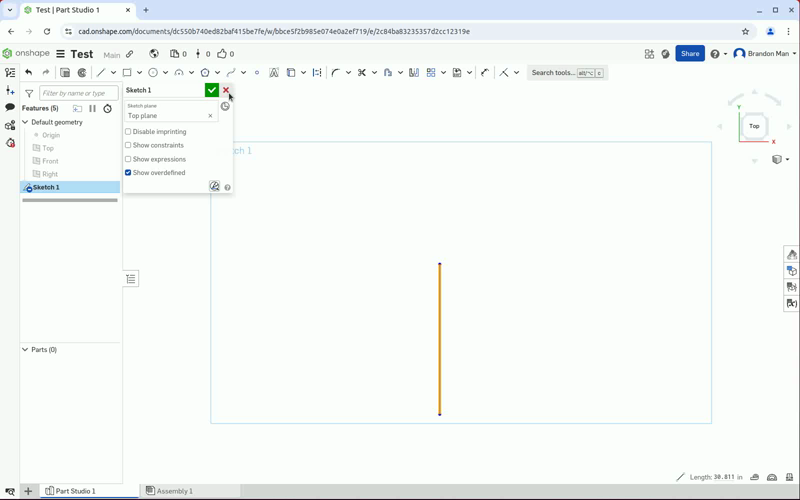
key(shift+h)
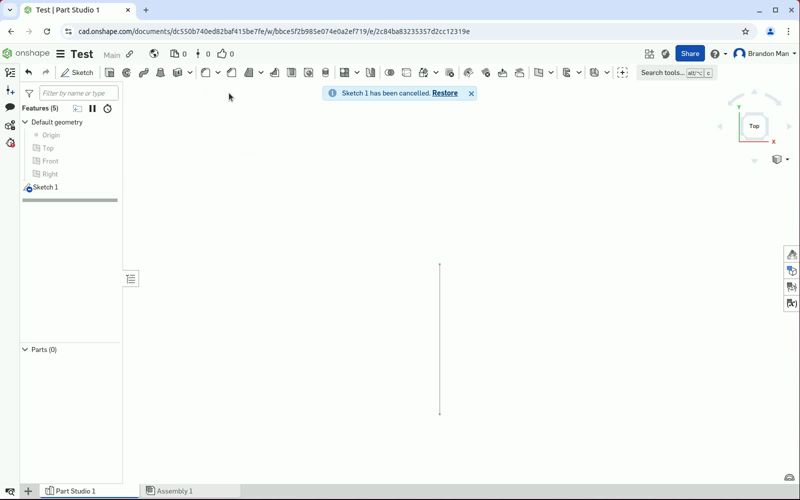
key(shift+s)
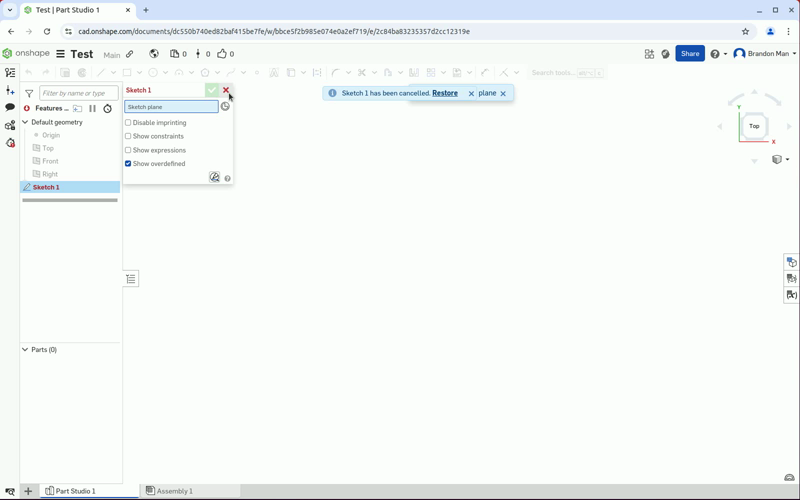
mouse_move(73, 150)
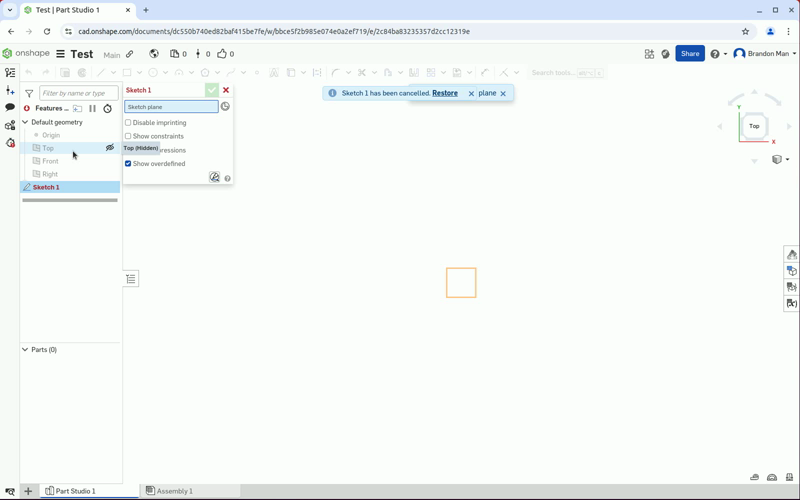
click(73, 150)
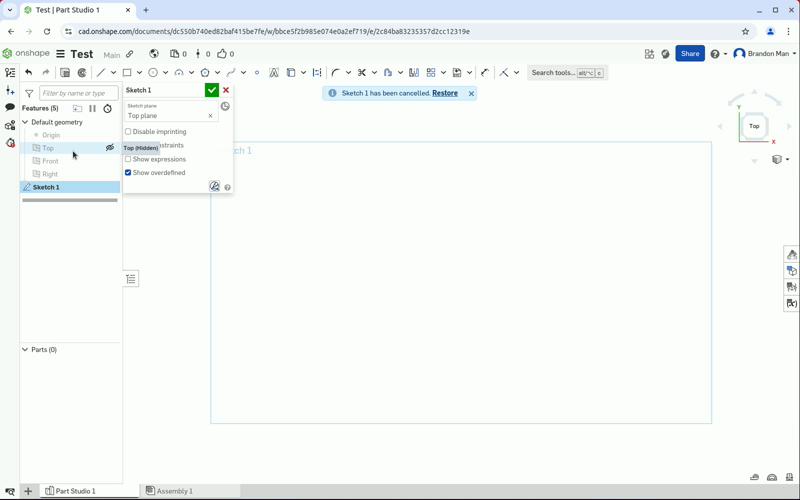
mouse_move(73, 352)
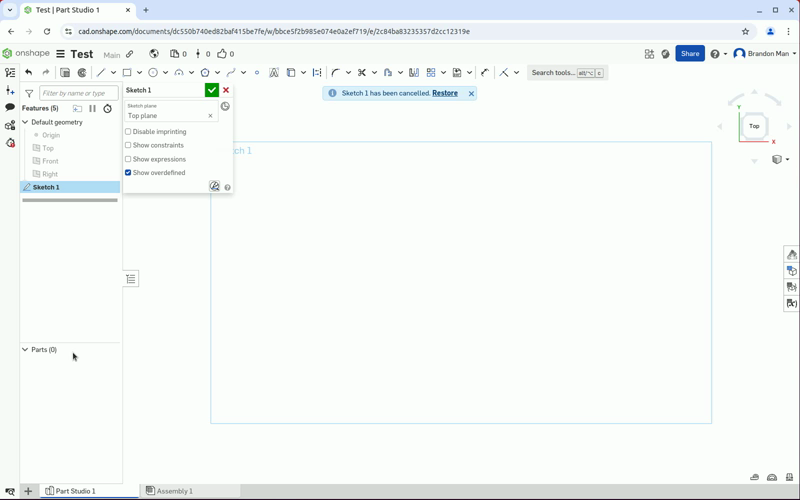
key(y)
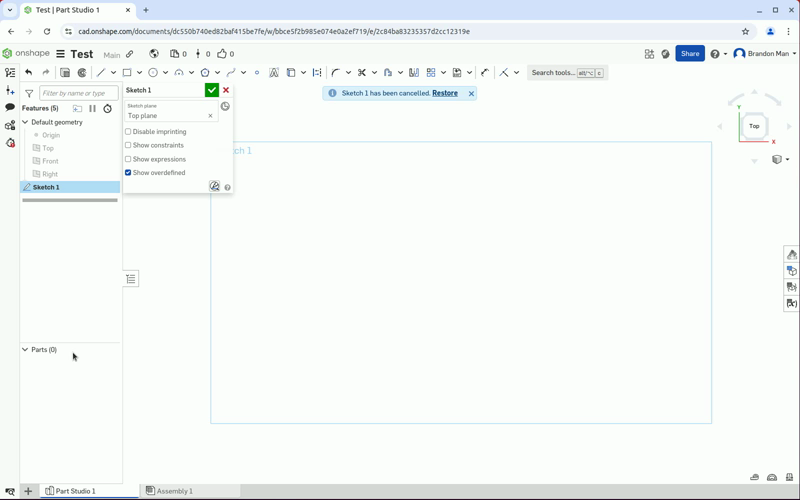
key(c)
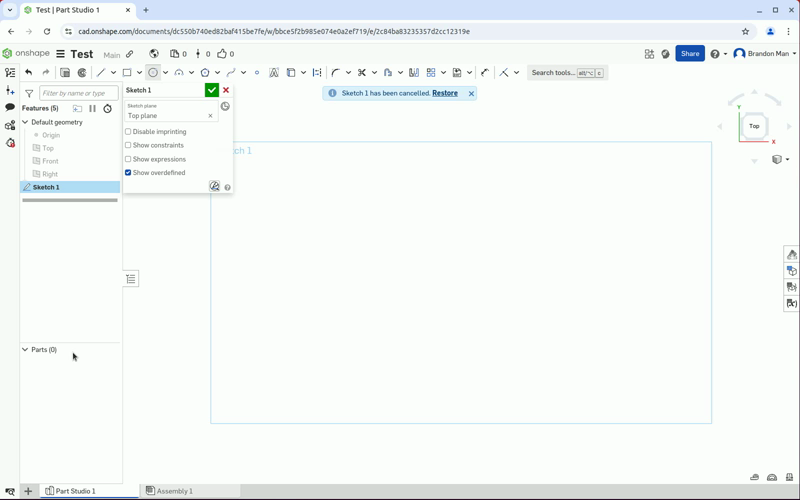
key_down(shift)
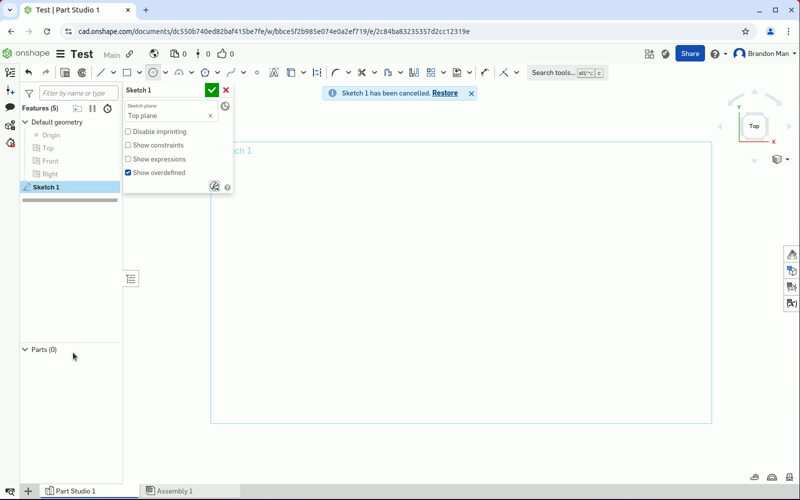
mouse_move(461, 282)
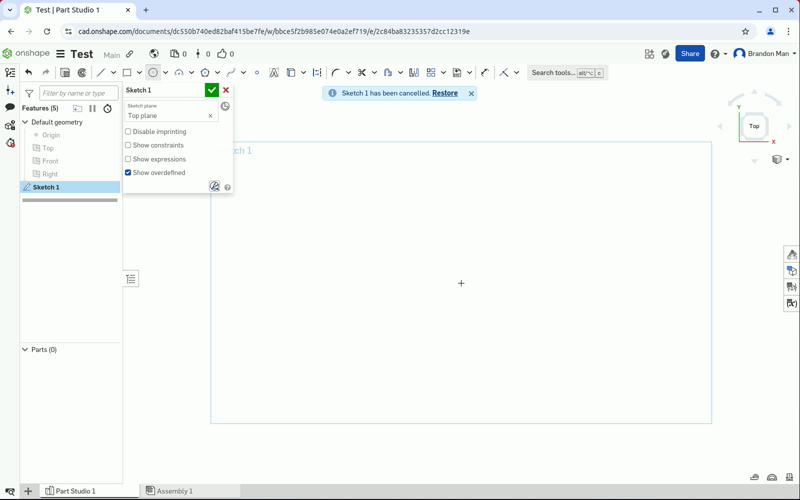
click(461, 282)
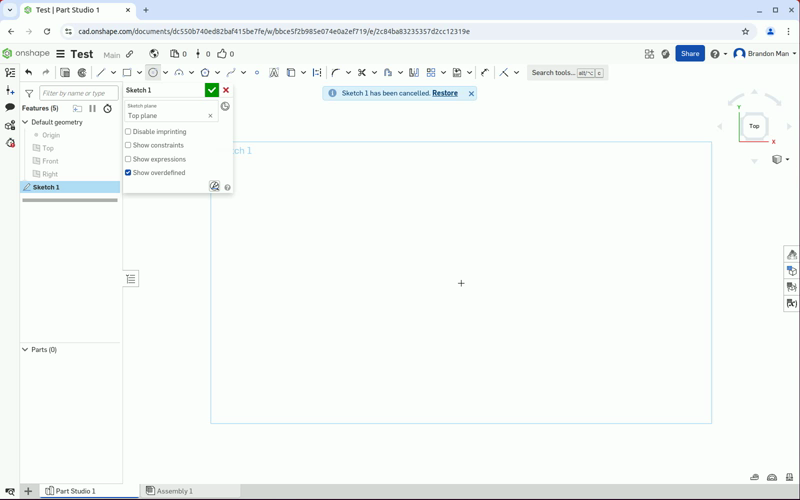
key_up(shift)
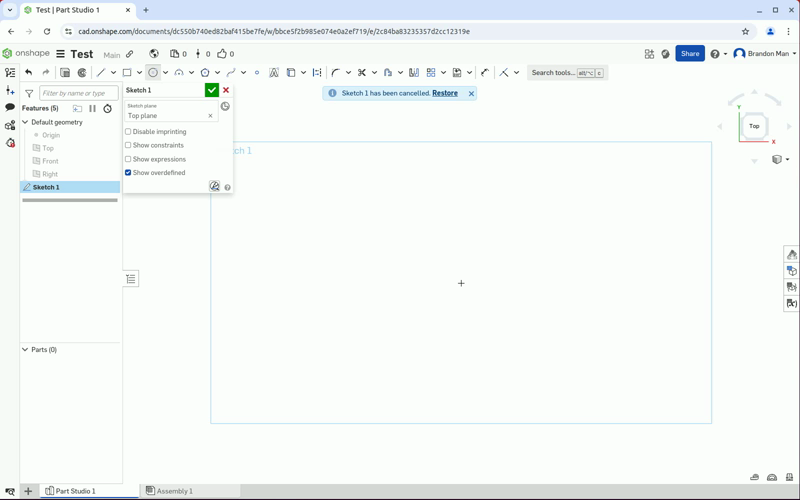
mouse_move(566, 282)
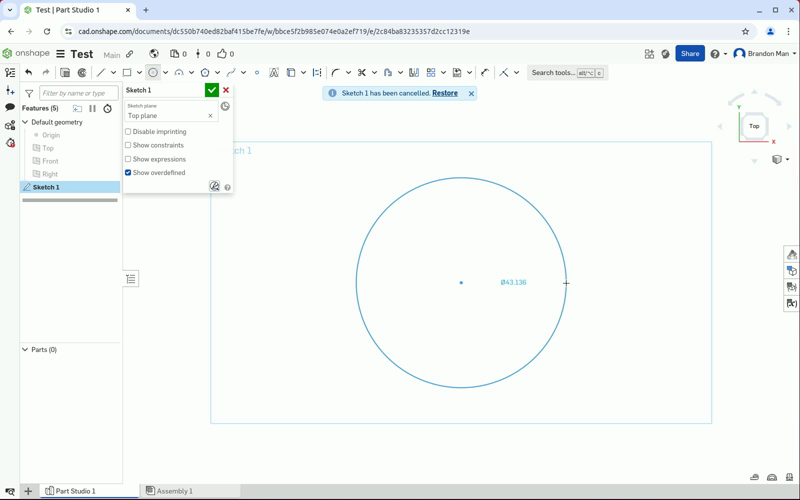
click(566, 282)
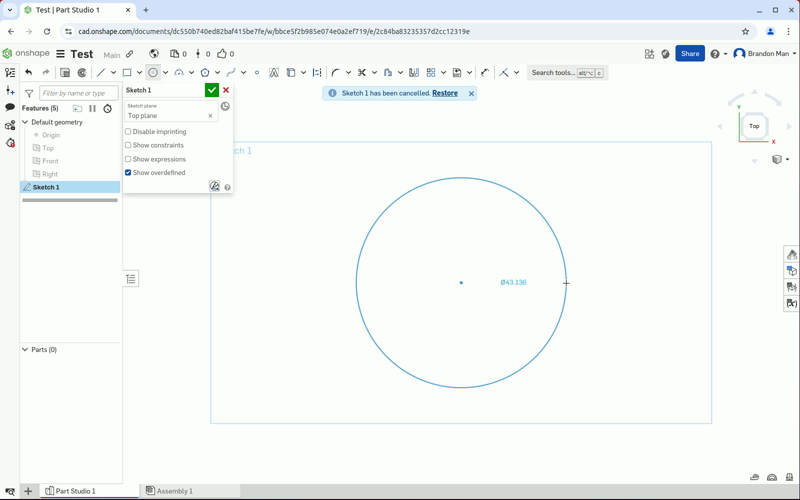
key(esc)
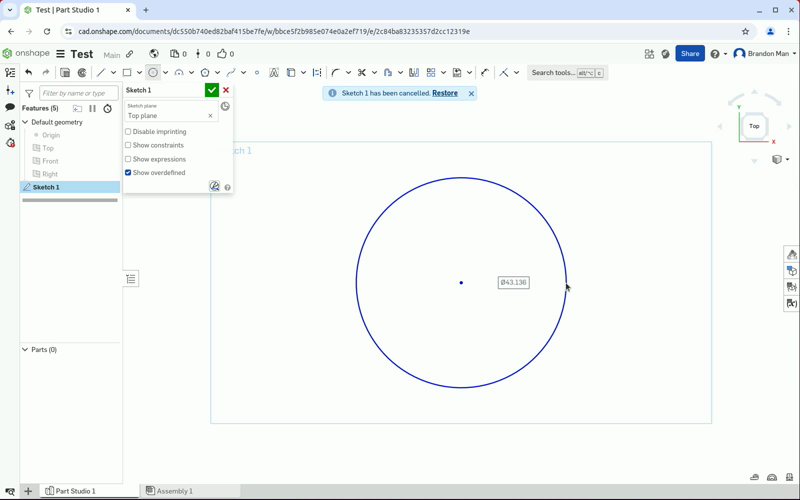
key(c)
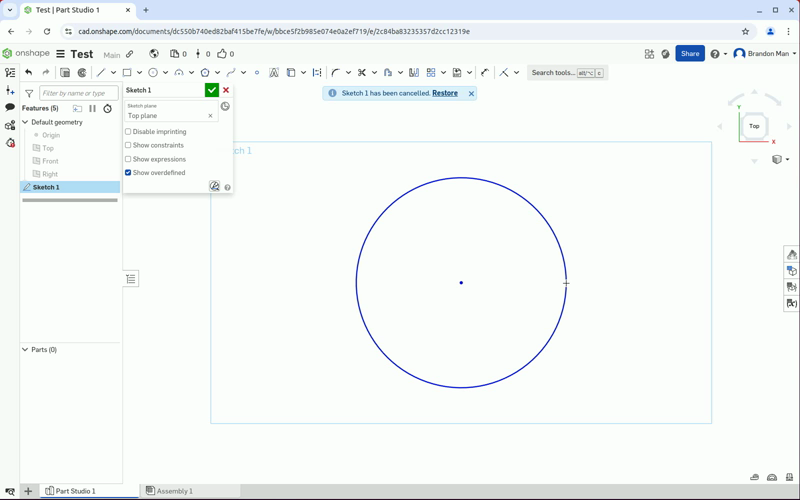
key_down(shift)
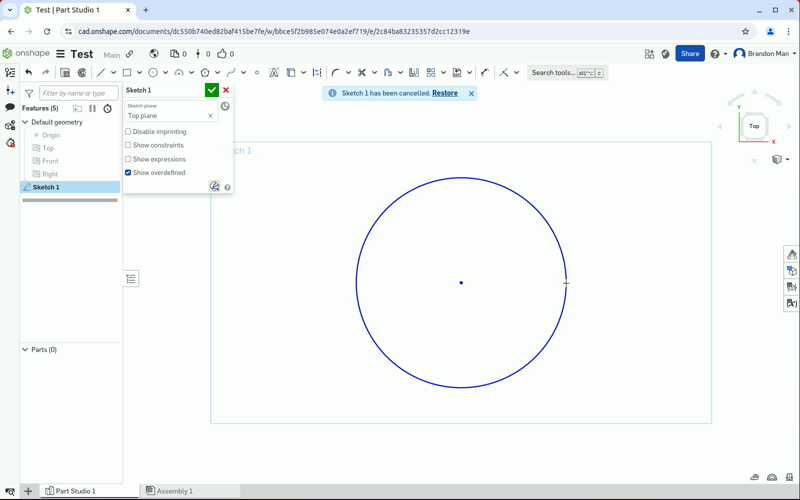
mouse_move(461, 282)
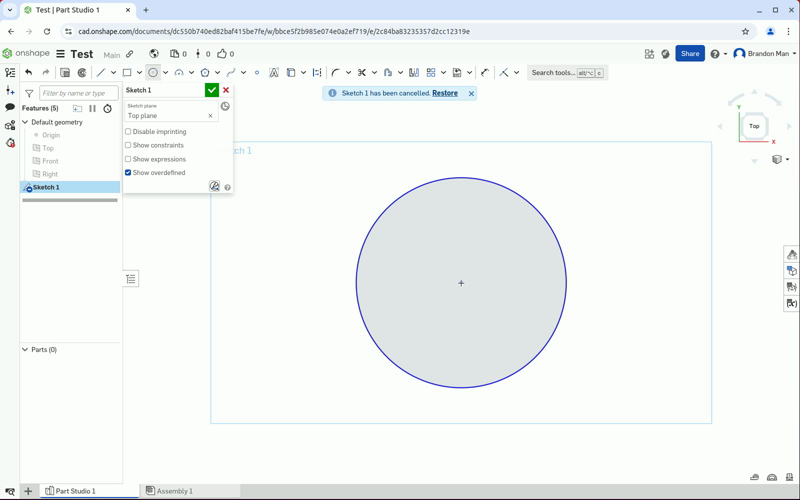
click(461, 282)
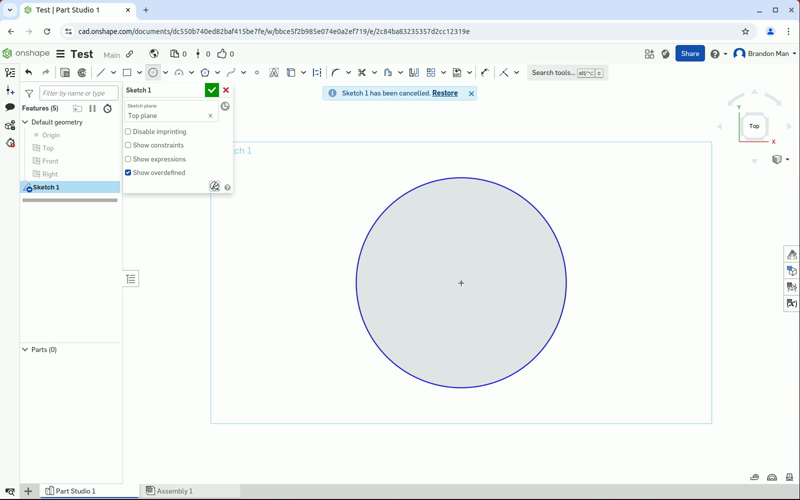
key_up(shift)
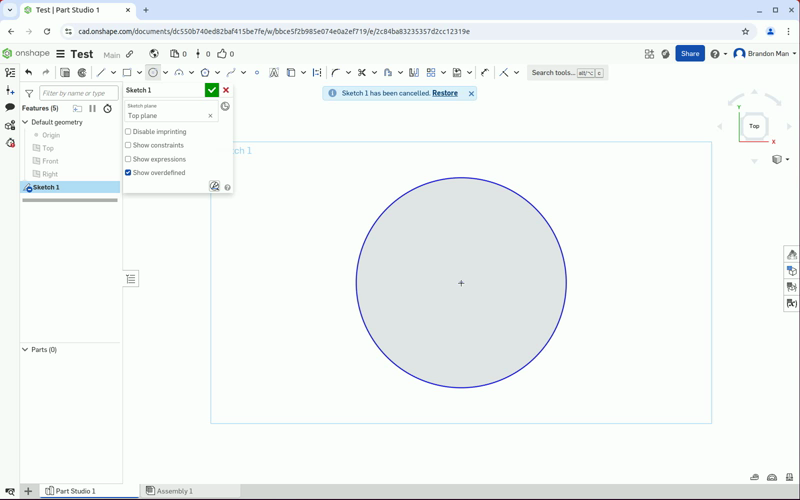
mouse_move(548, 282)
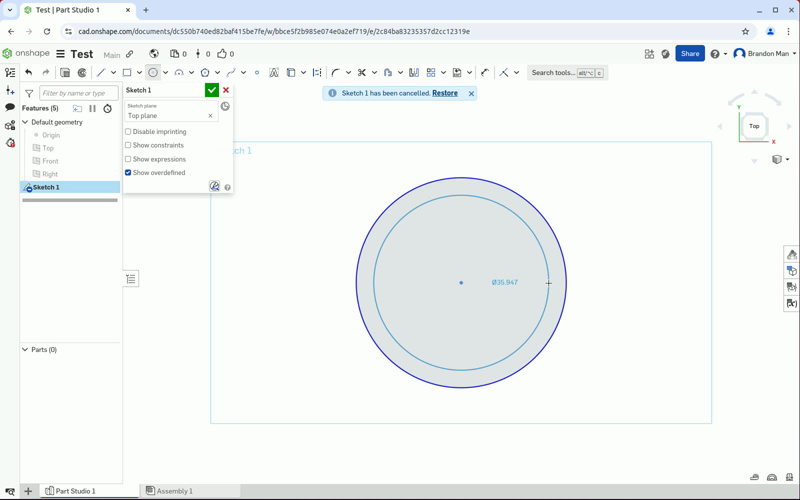
click(548, 282)
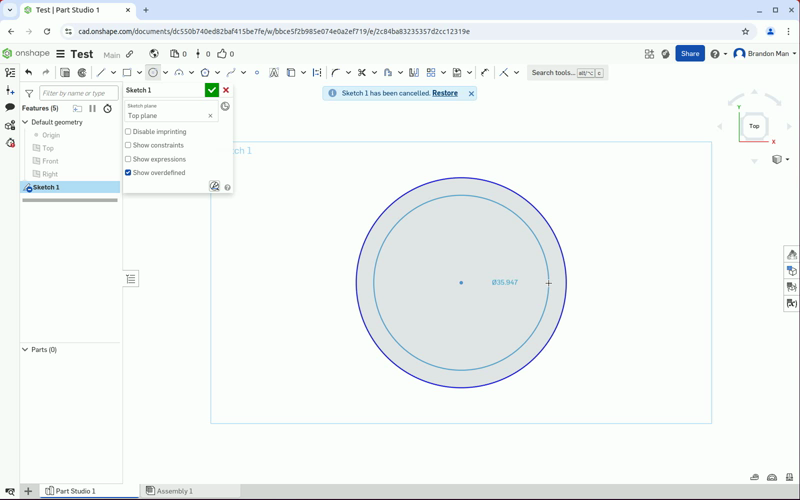
key(esc)
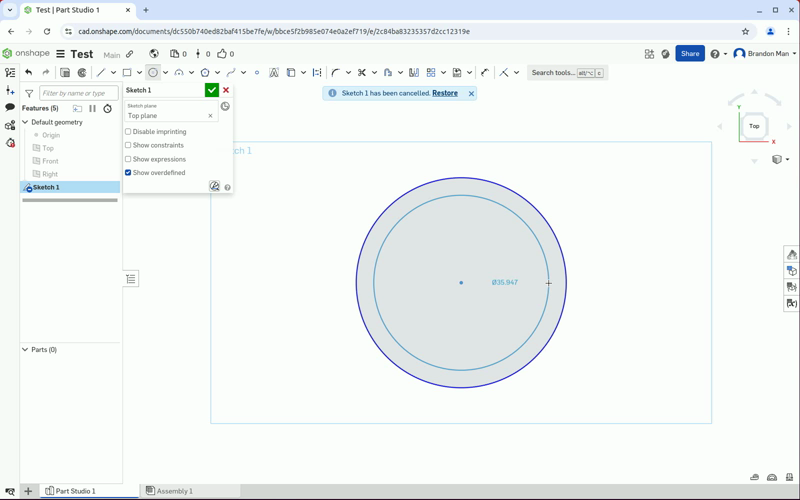
mouse_move(436, 189)
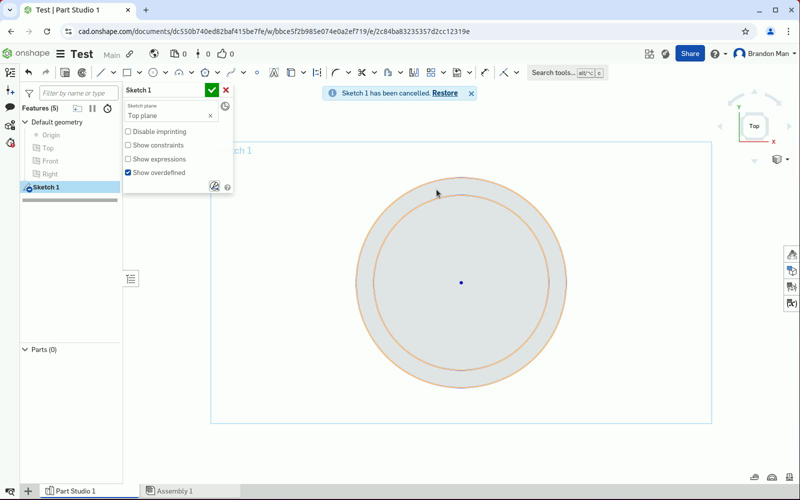
click(436, 189)
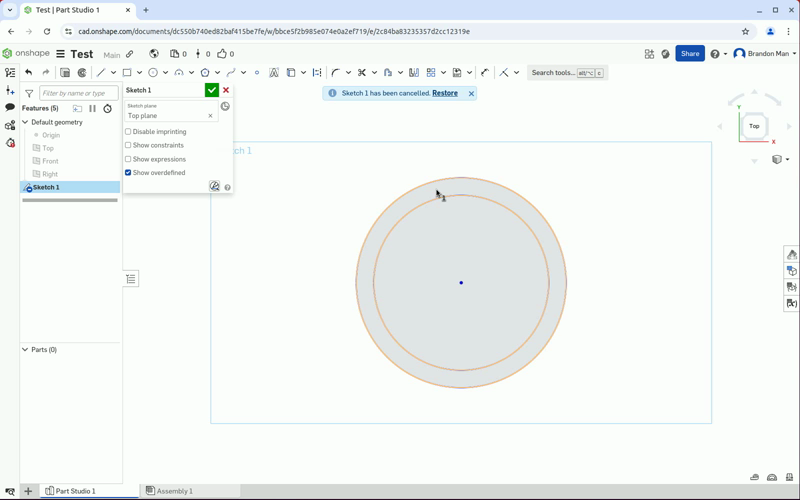
mouse_move(73, 352)
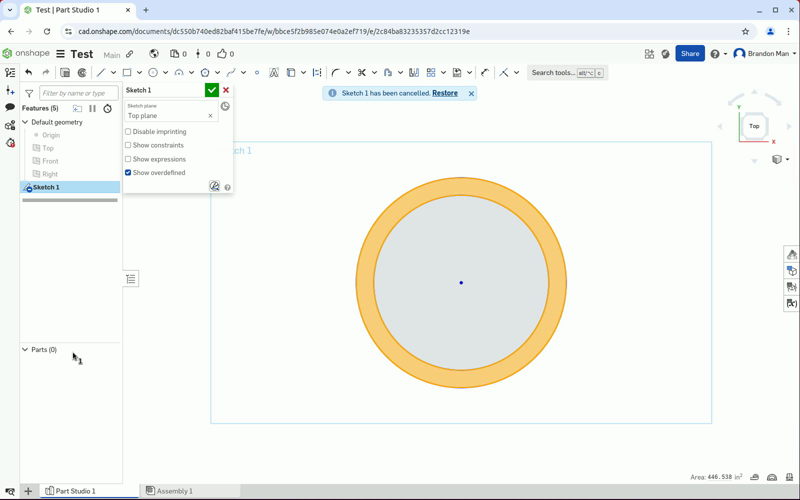
key(shift+y)
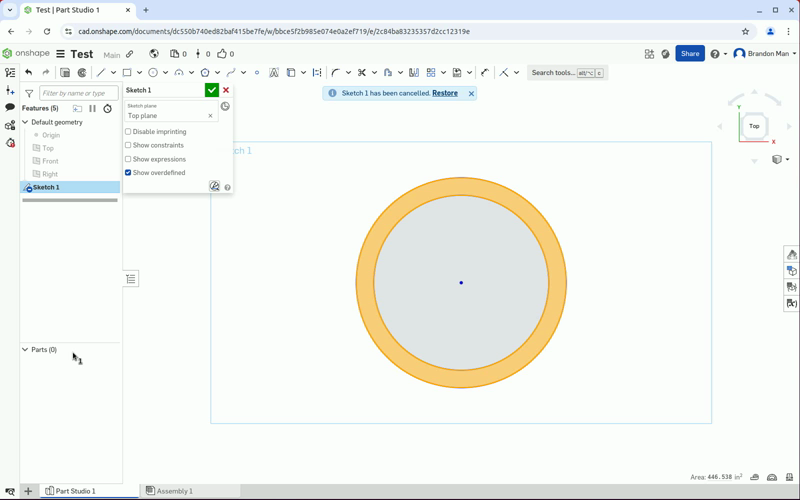
key(shift+e)
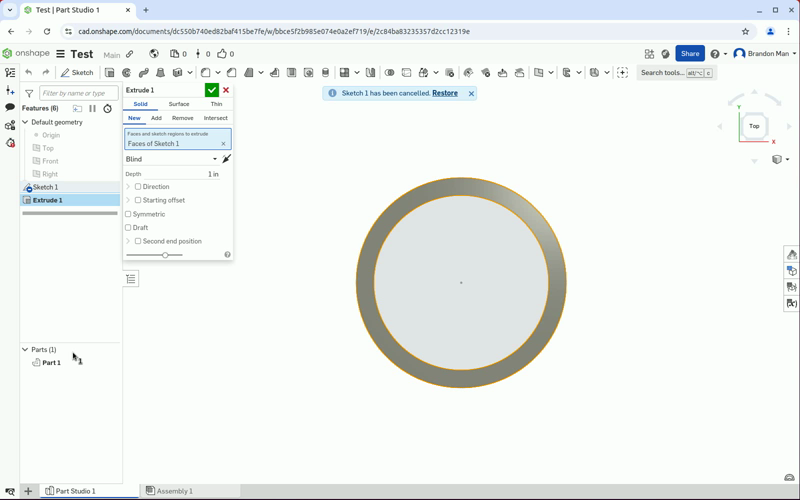
mouse_move(143, 106)
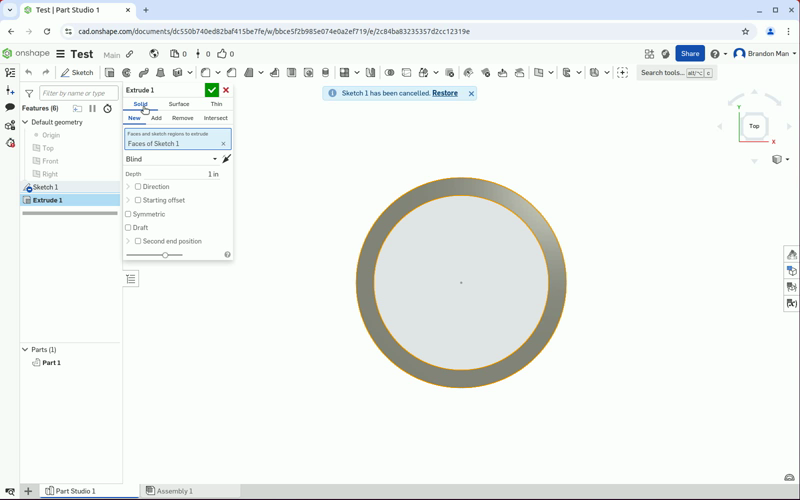
click(143, 106)
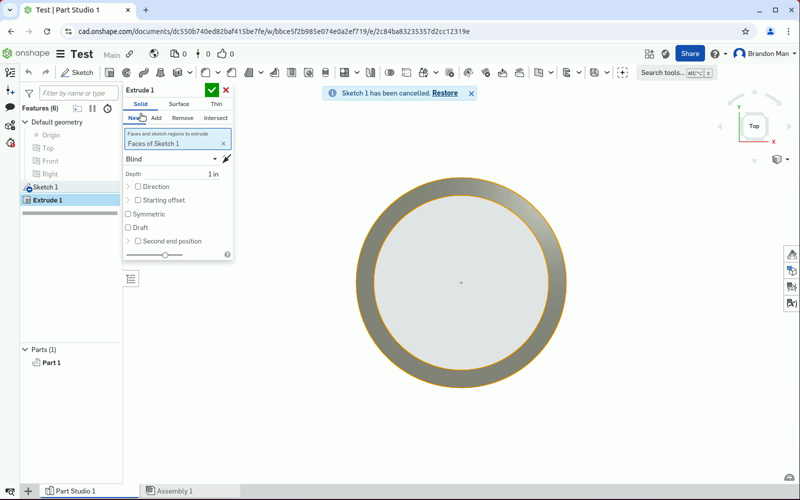
mouse_move(137, 120)
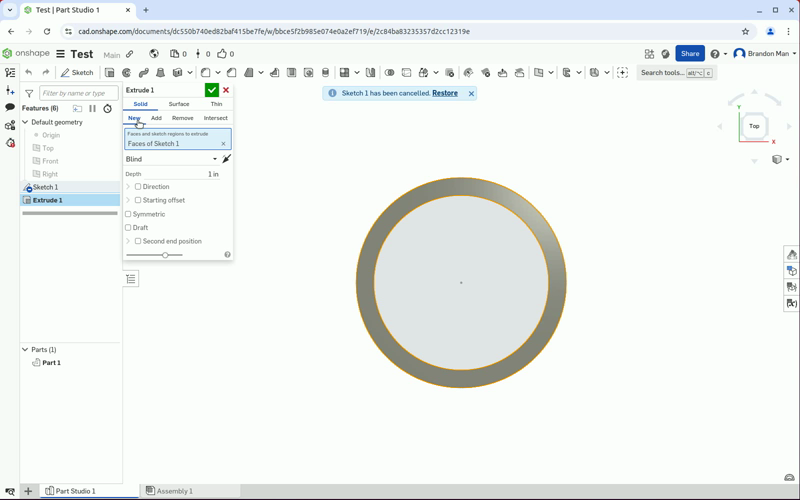
click(137, 120)
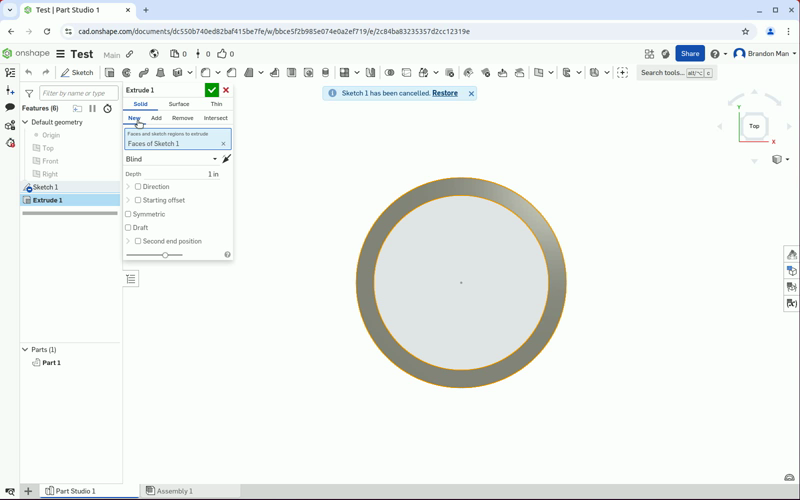
key(tab, 4)
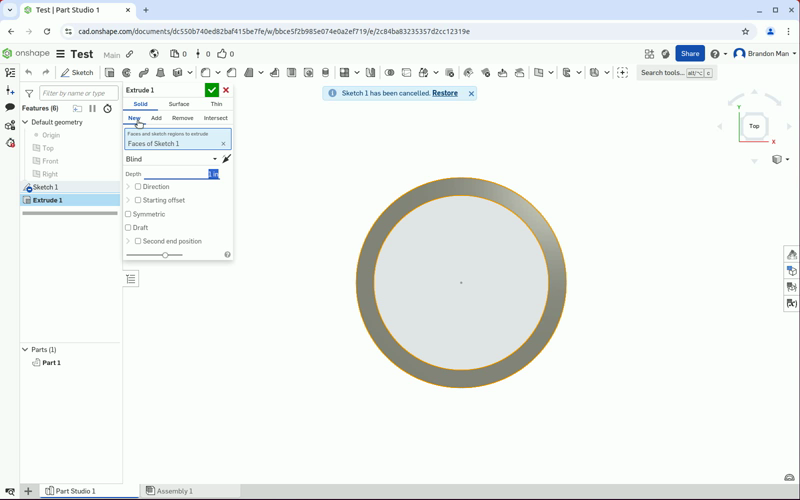
text(15.165)
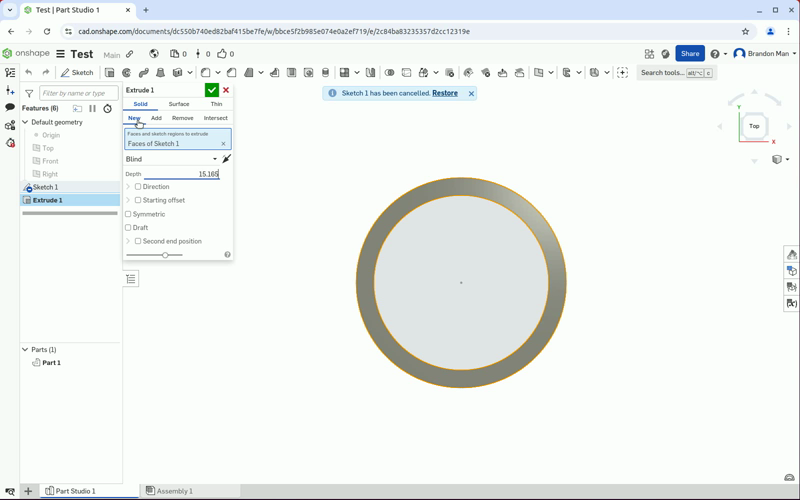
key(enter)
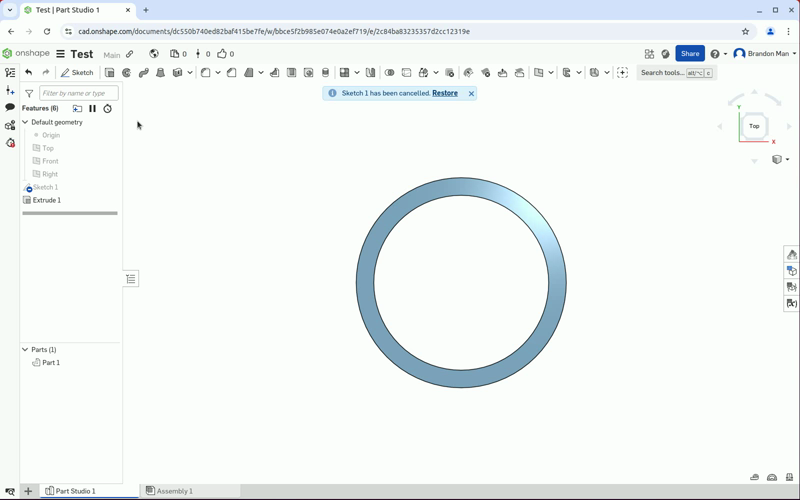
key(shift+h)
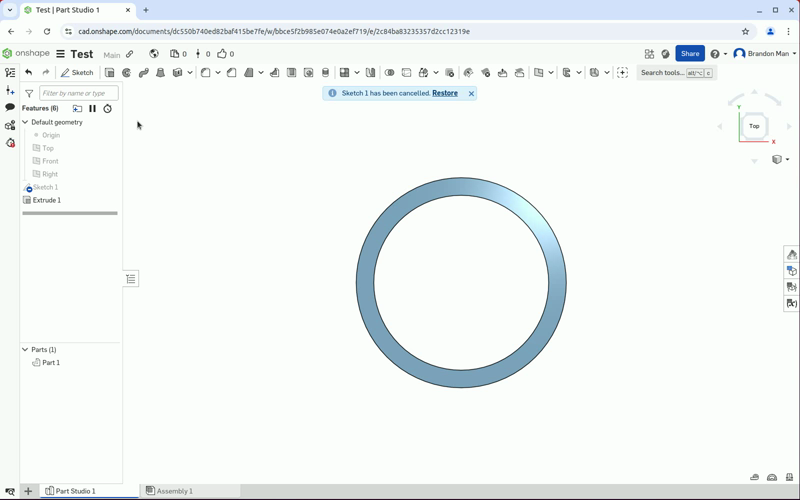
key(shift+h)
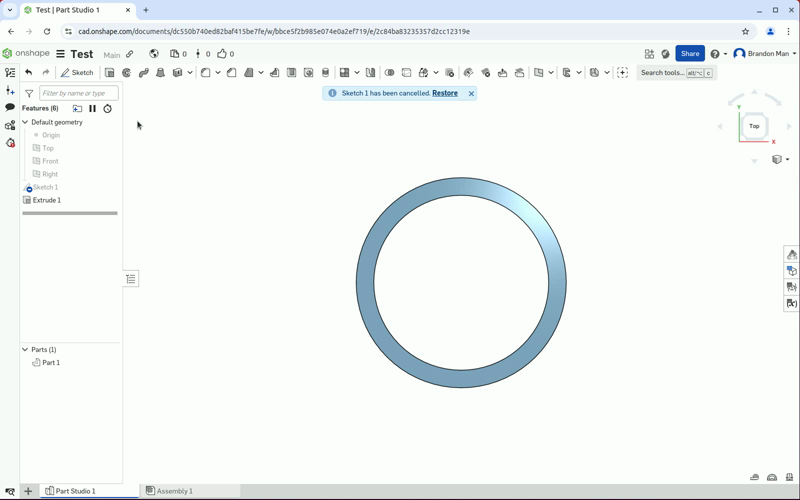
mouse_move(73, 189)
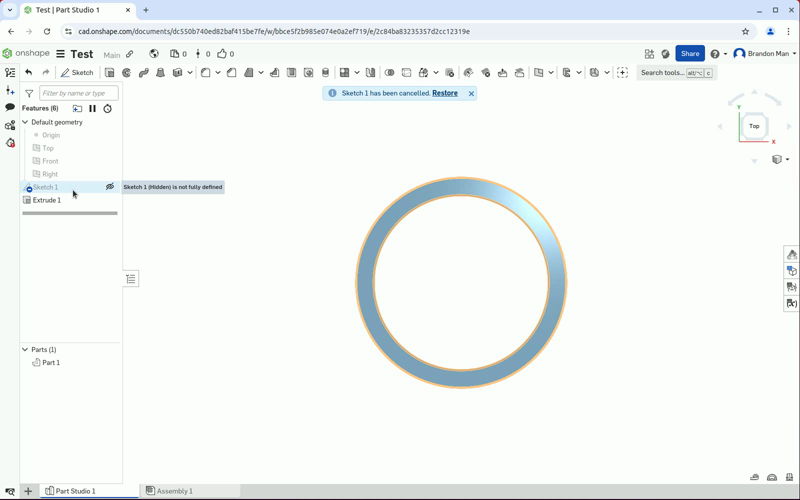
click(73, 189)
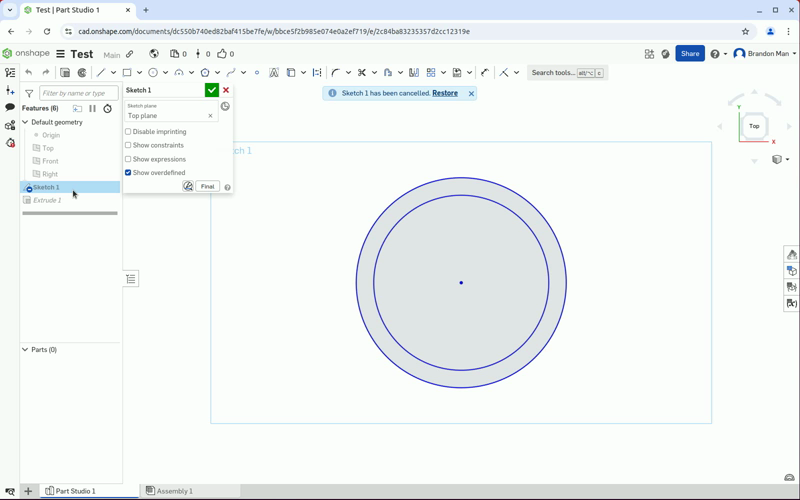
mouse_move(229, 92)
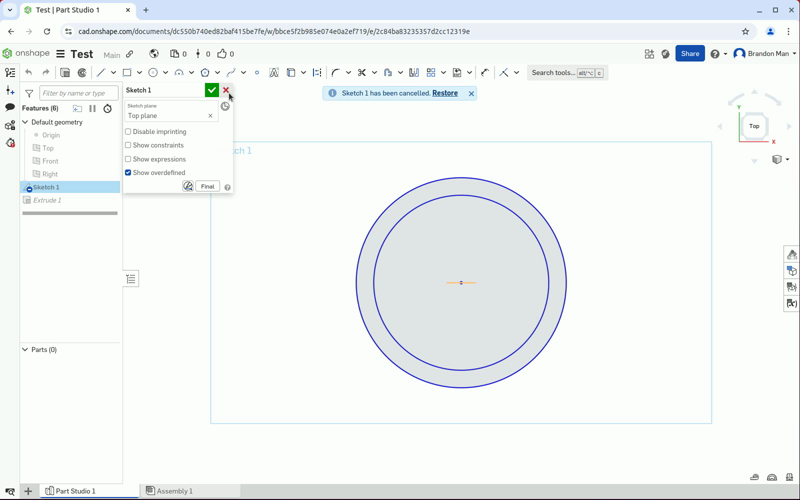
click(229, 92)
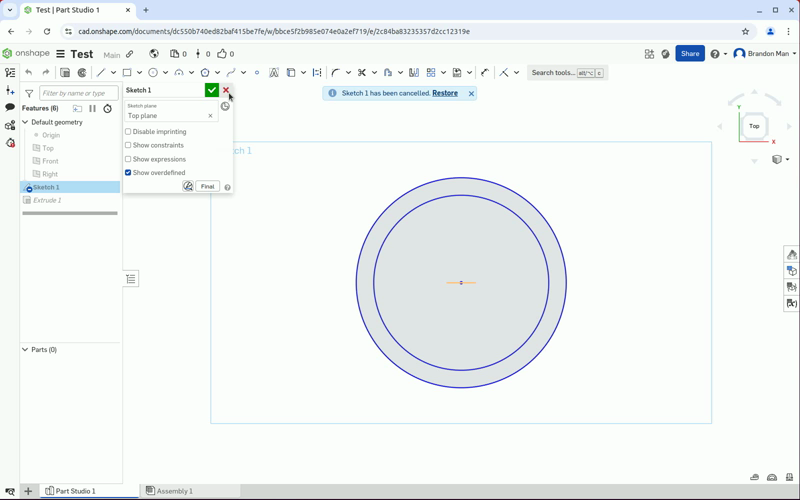
key(shift+s)
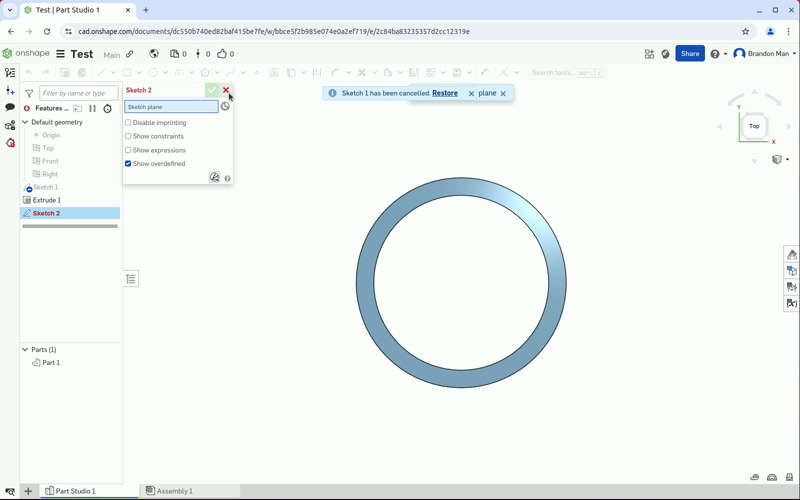
mouse_move(73, 150)
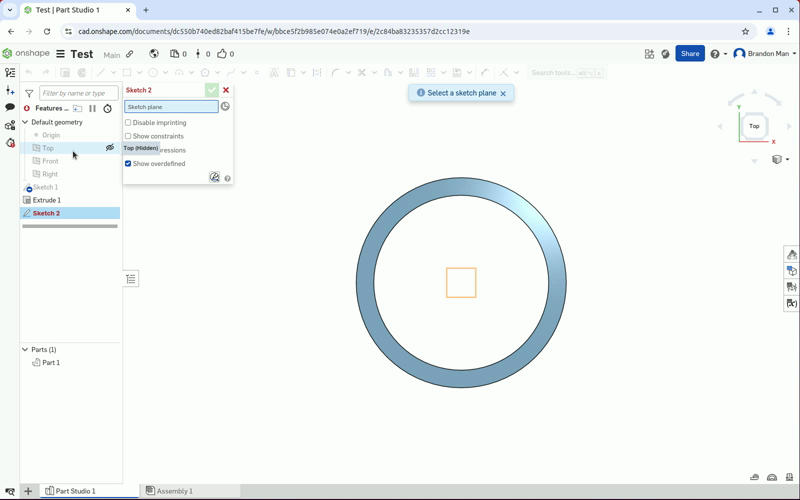
click(73, 150)
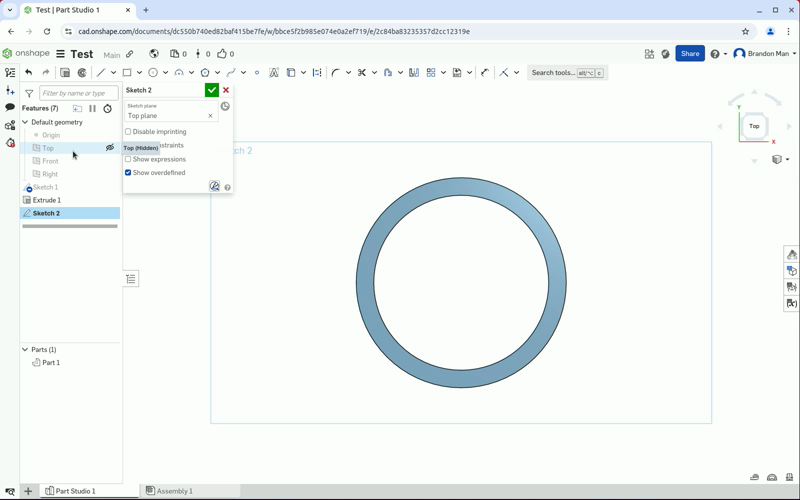
mouse_move(73, 352)
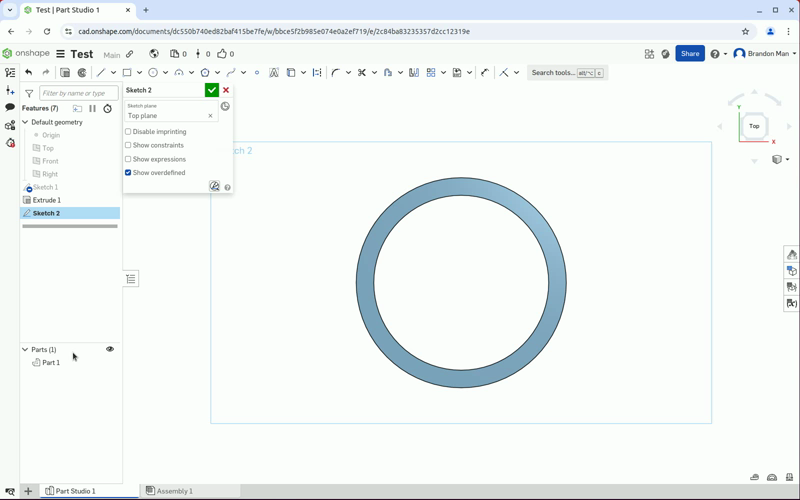
key(y)
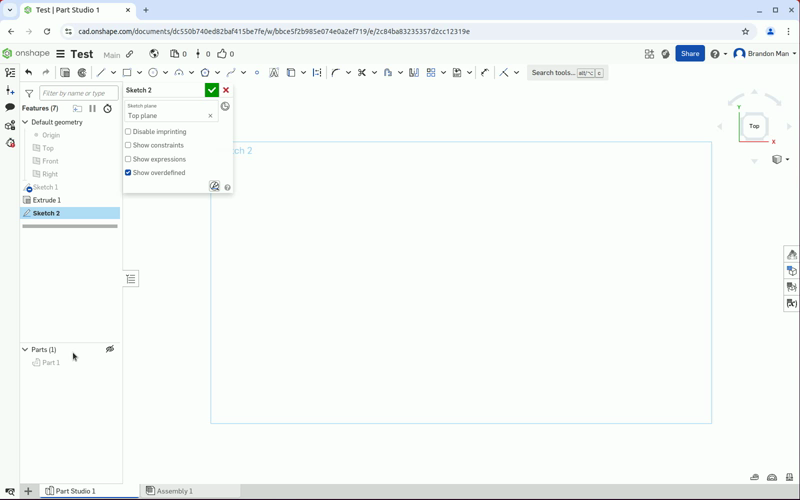
key(c)
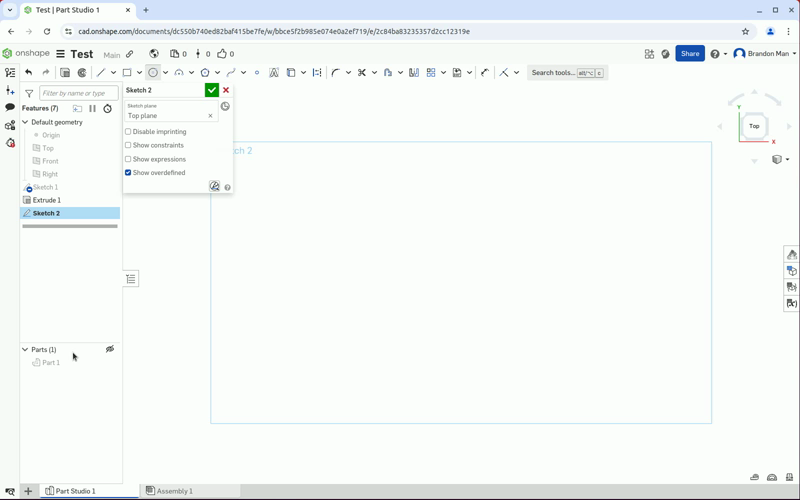
key_down(shift)
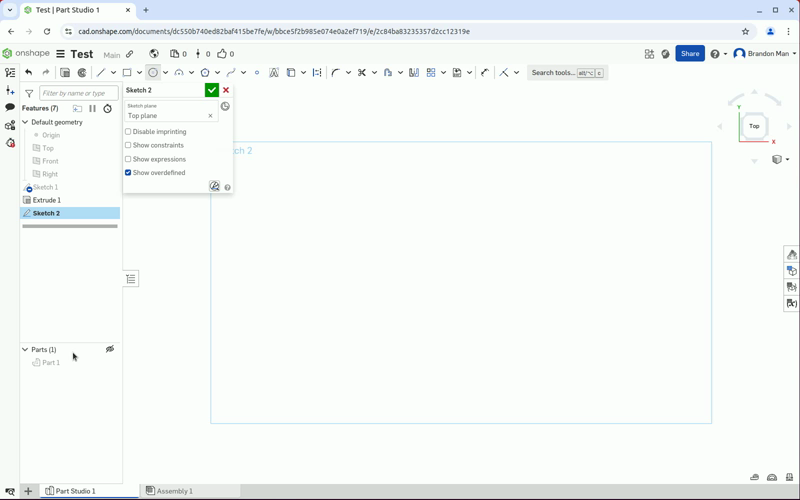
mouse_move(461, 282)
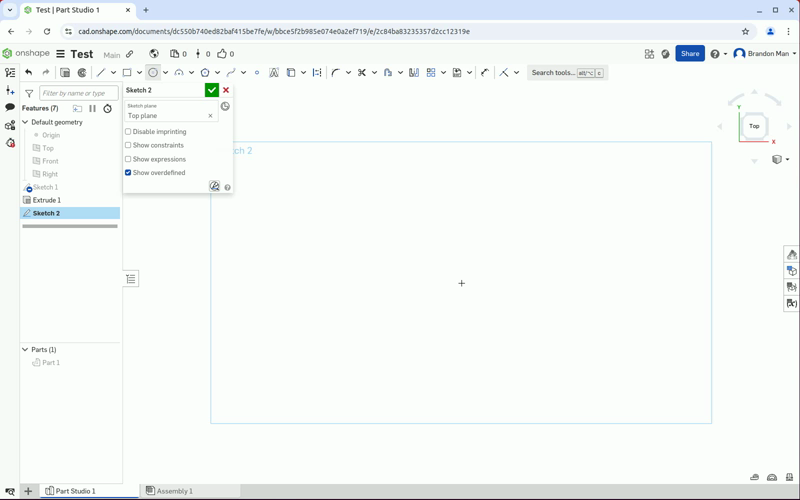
click(461, 282)
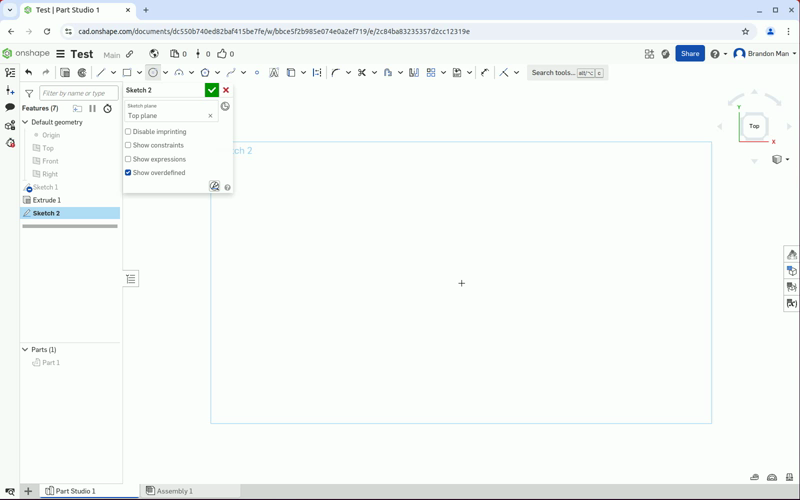
key_up(shift)
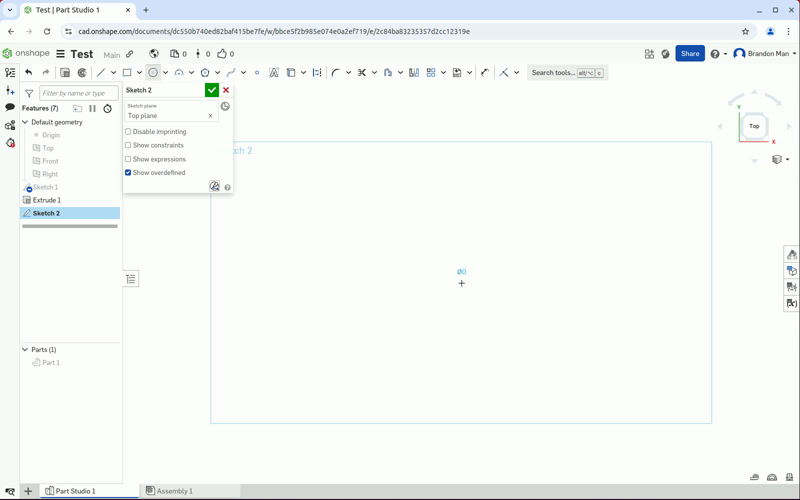
mouse_move(549, 282)
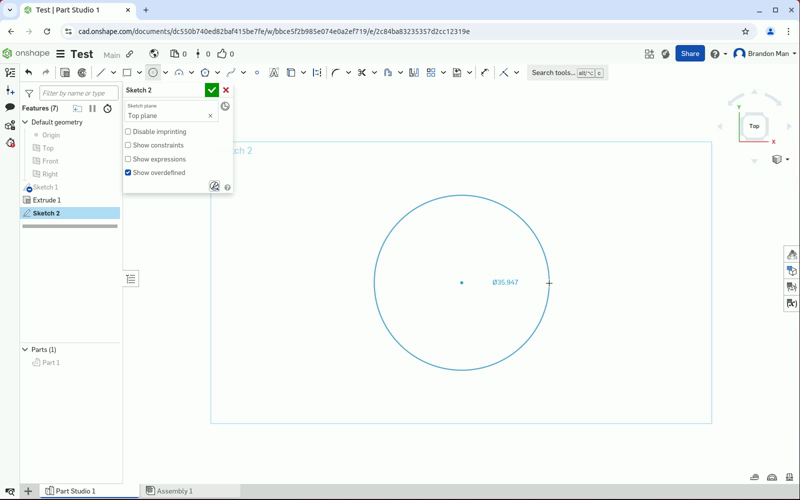
click(549, 282)
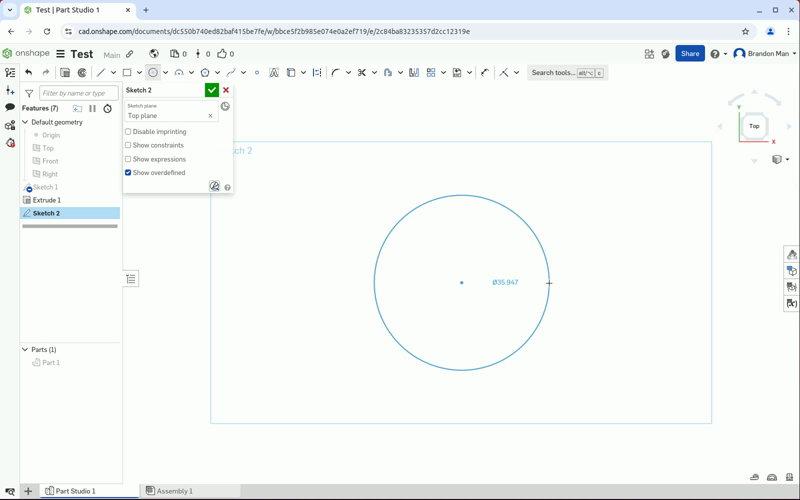
key(esc)
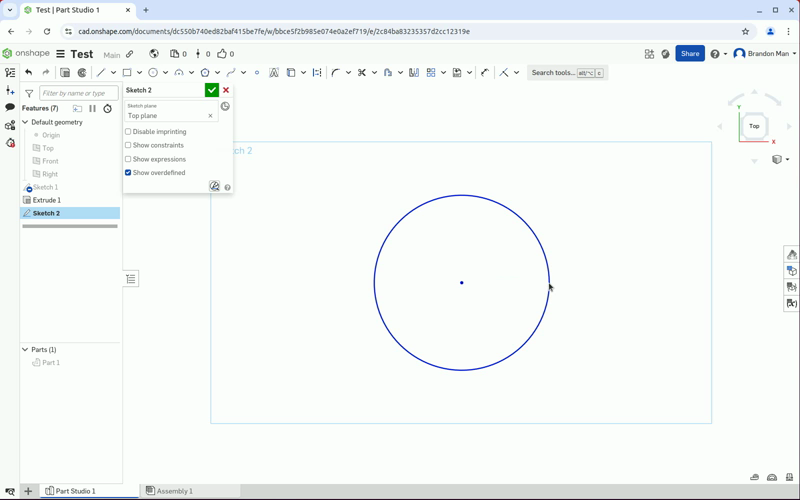
mouse_move(464, 239)
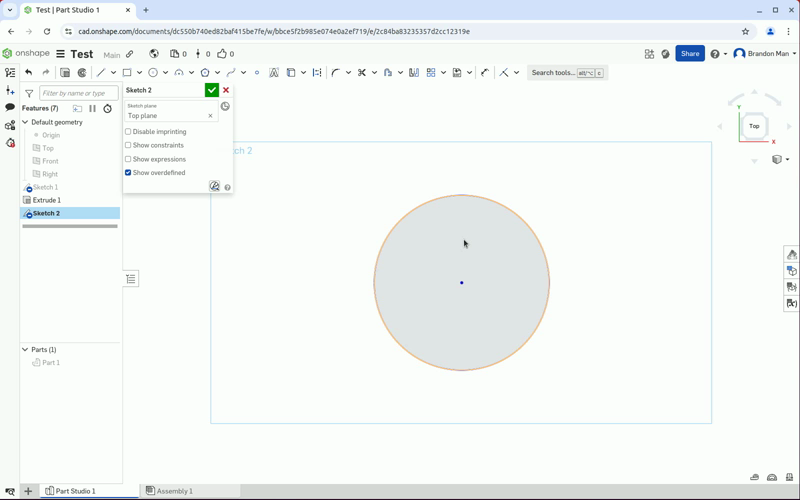
click(464, 239)
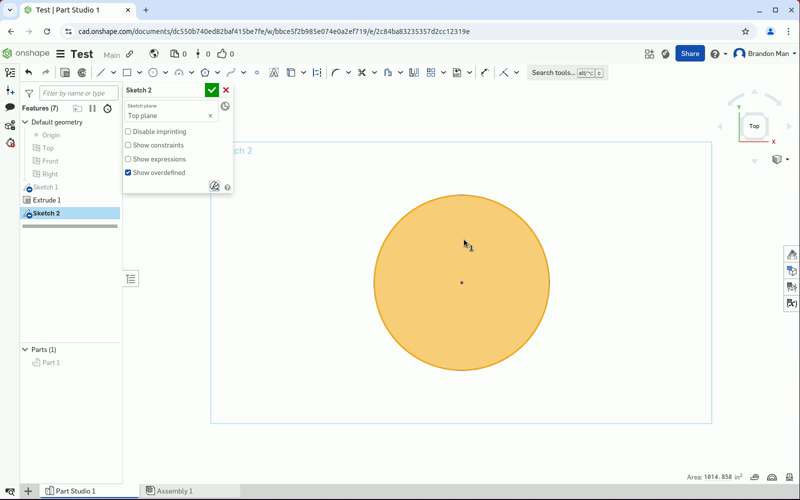
mouse_move(73, 352)
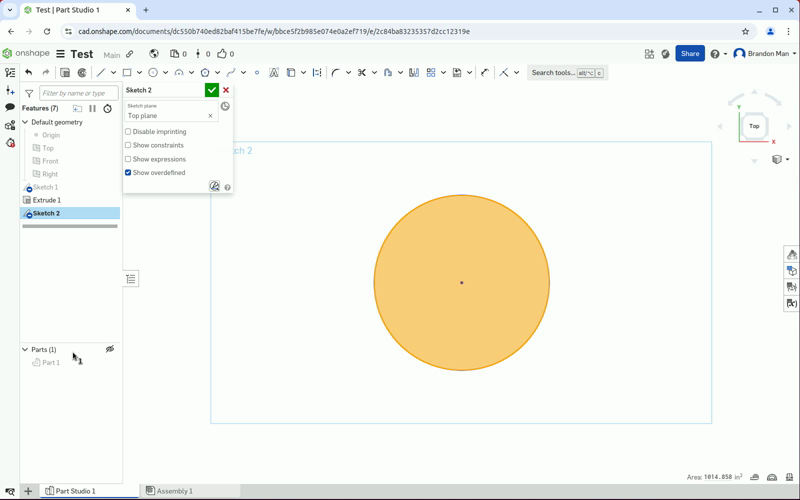
key(shift+y)
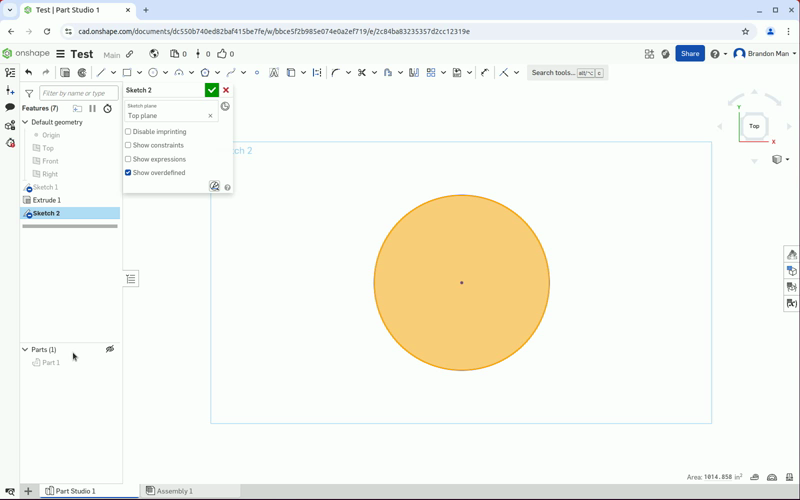
key(shift+e)
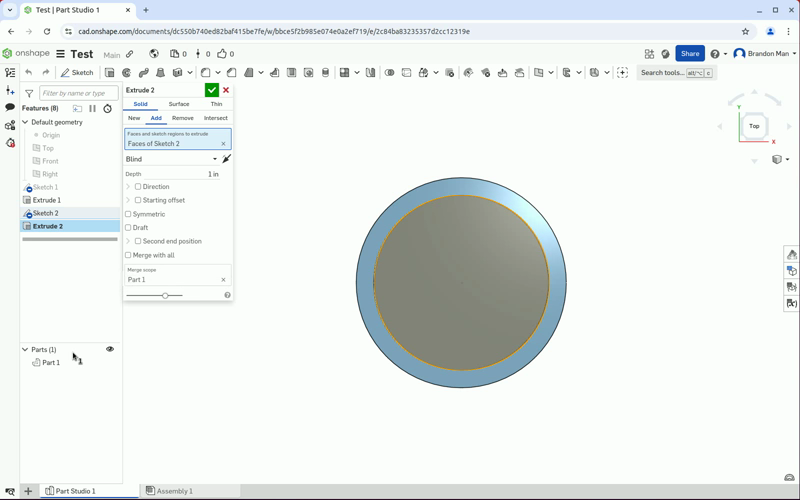
mouse_move(143, 106)
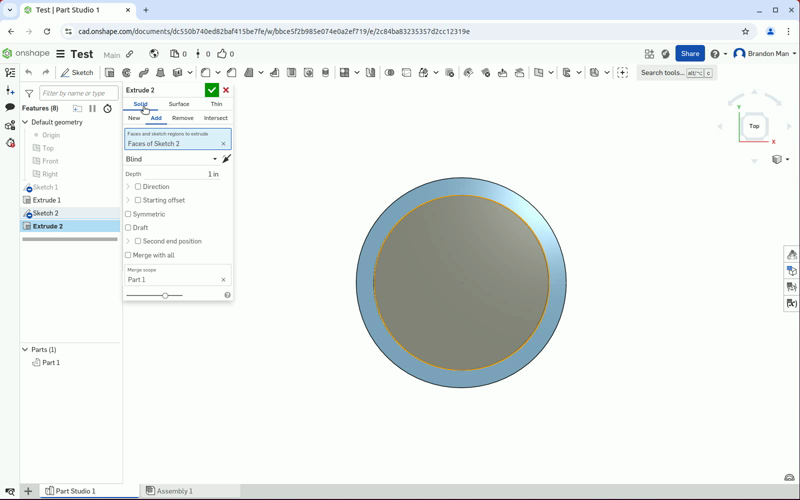
click(143, 106)
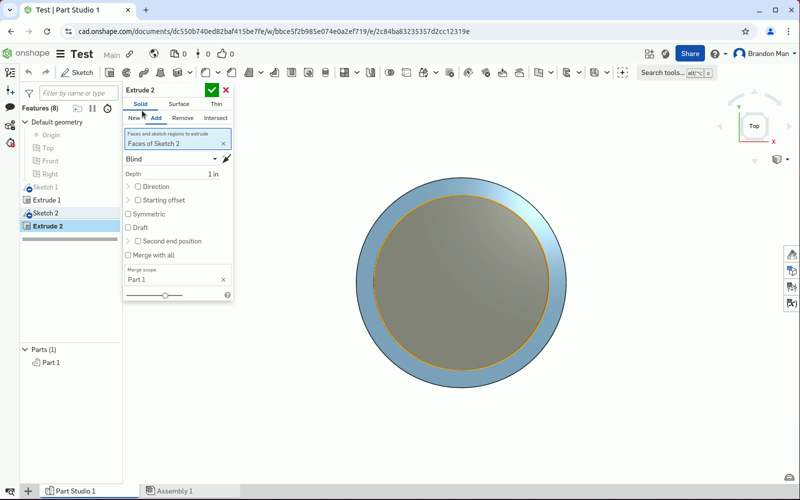
mouse_move(137, 120)
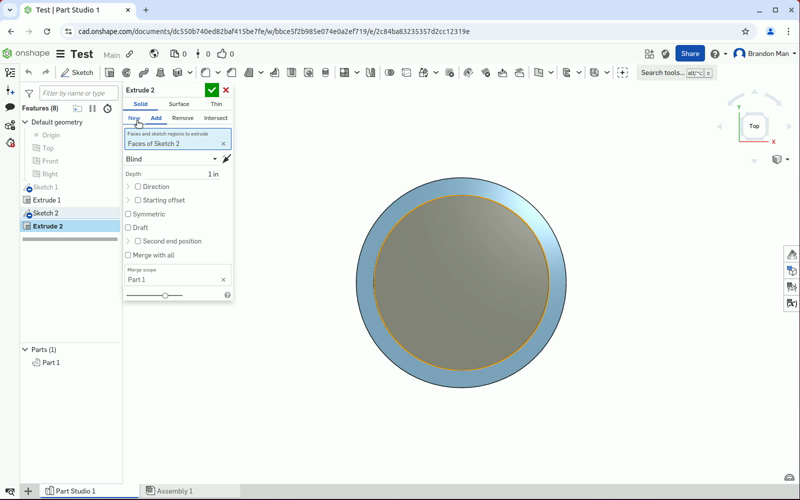
click(137, 120)
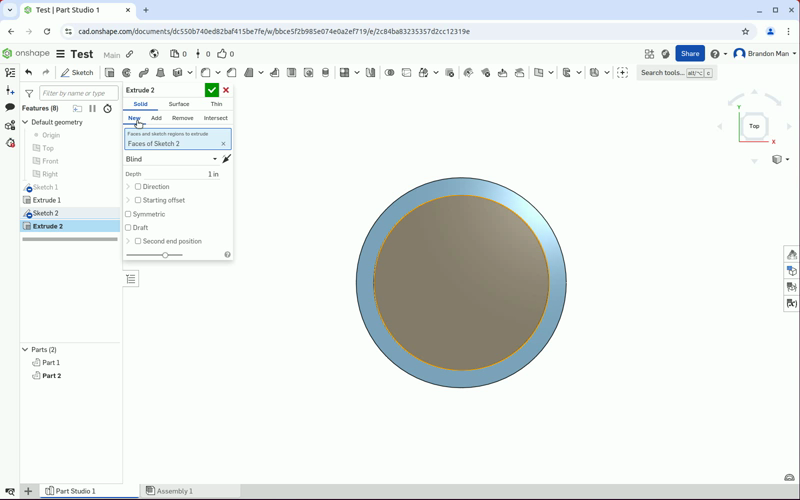
key(tab, 4)
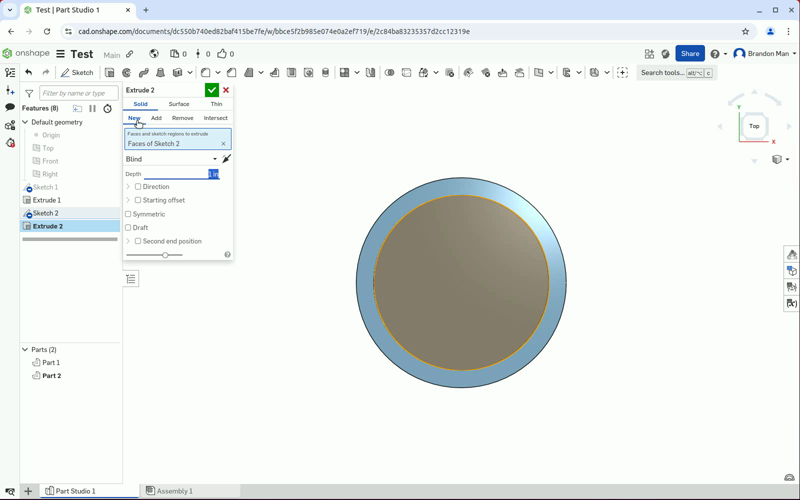
text(15.165)
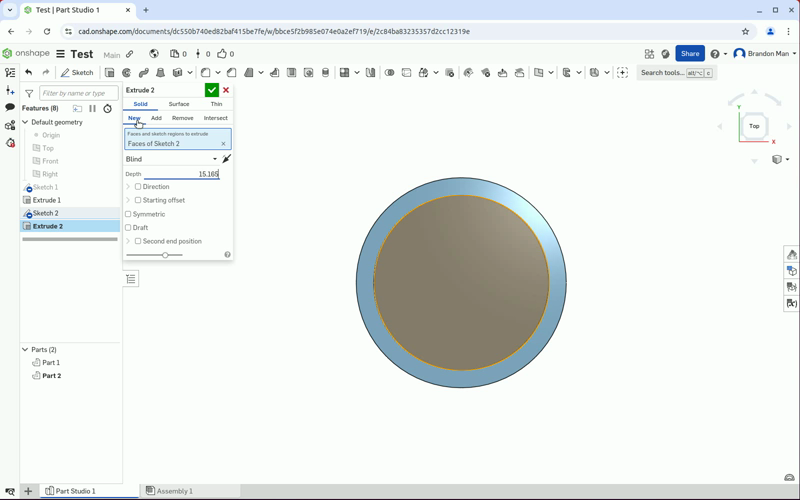
key(enter)
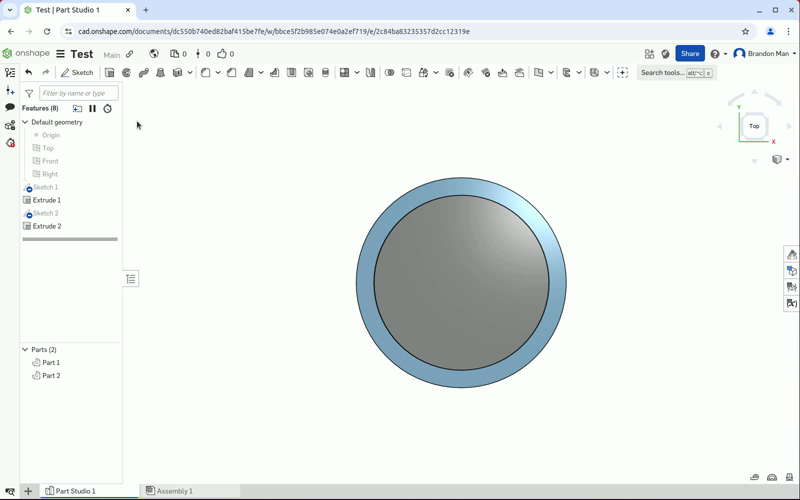
key(shift+h)
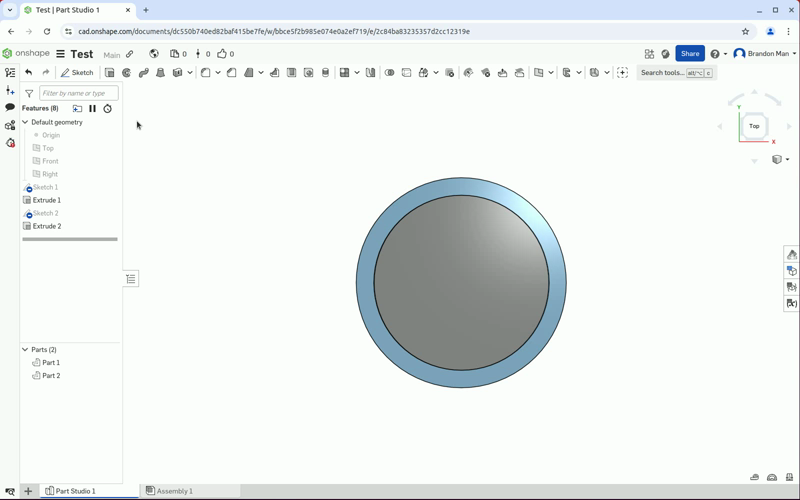
key(shift+h)
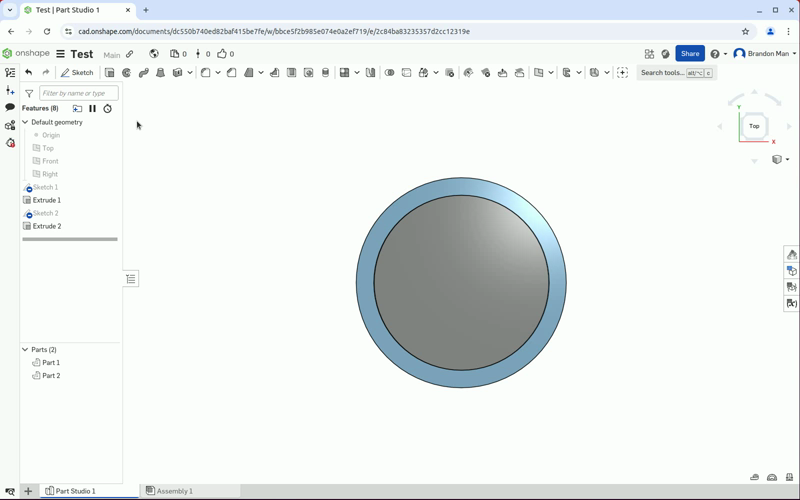
mouse_move(73, 189)
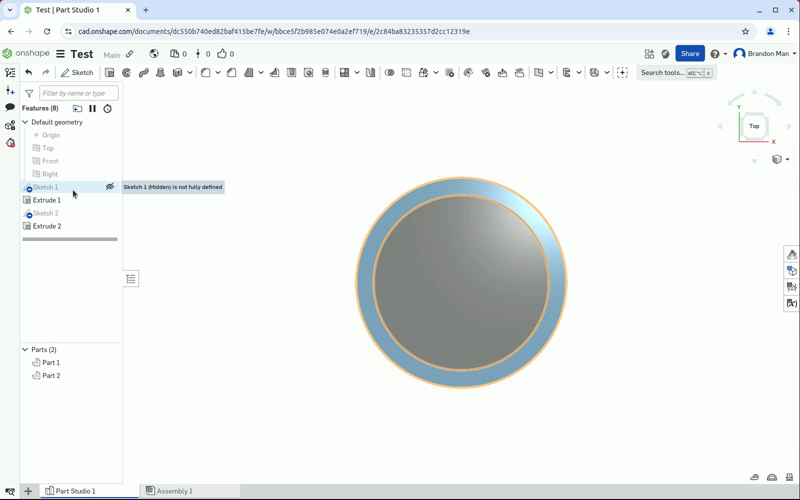
click(73, 189)
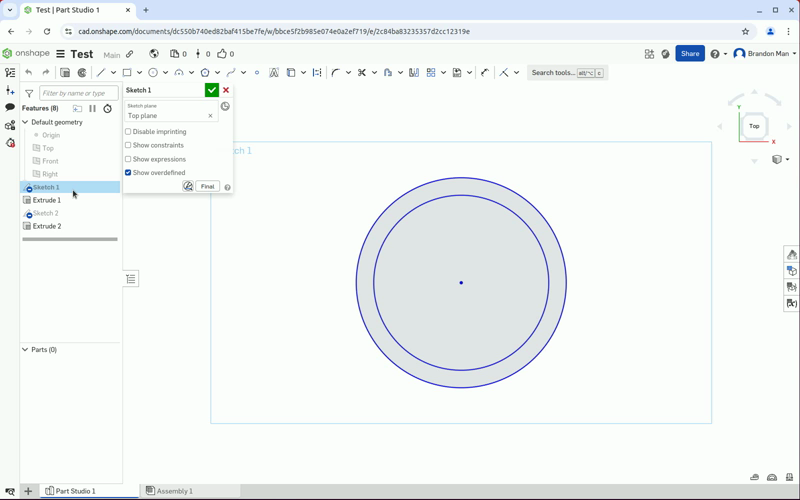
mouse_move(229, 92)
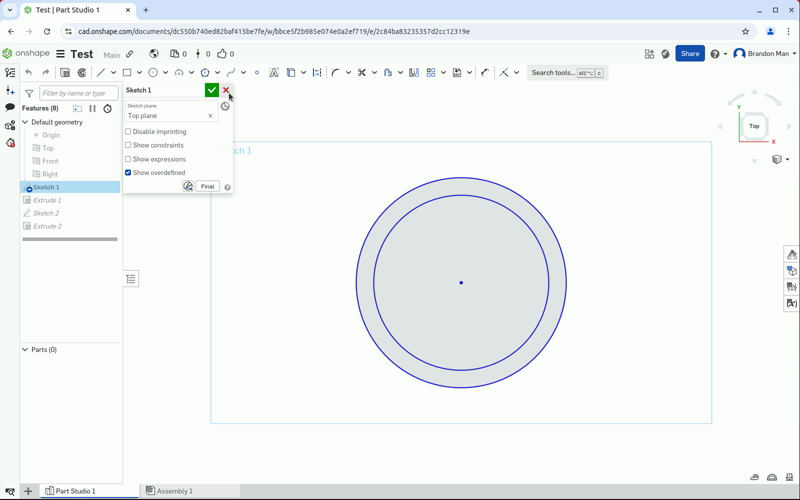
click(229, 92)
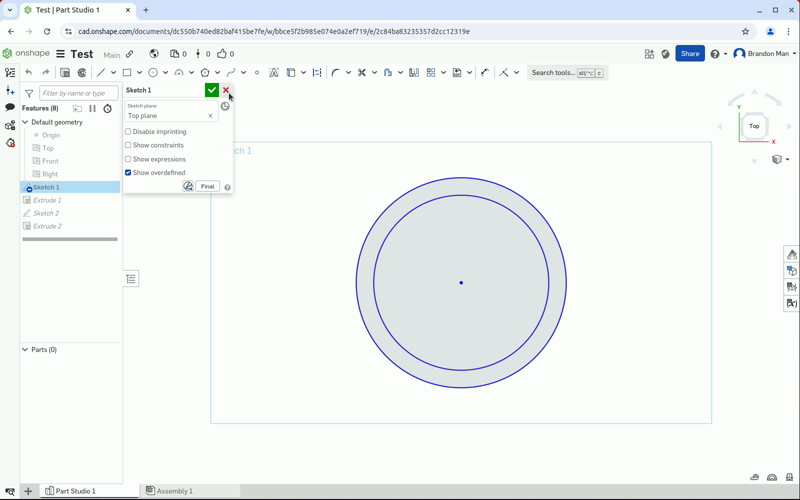
key(shift+s)
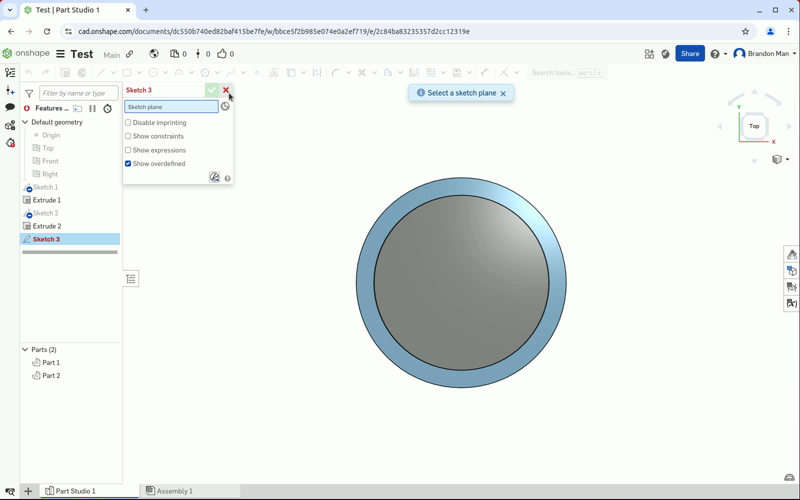
mouse_move(73, 150)
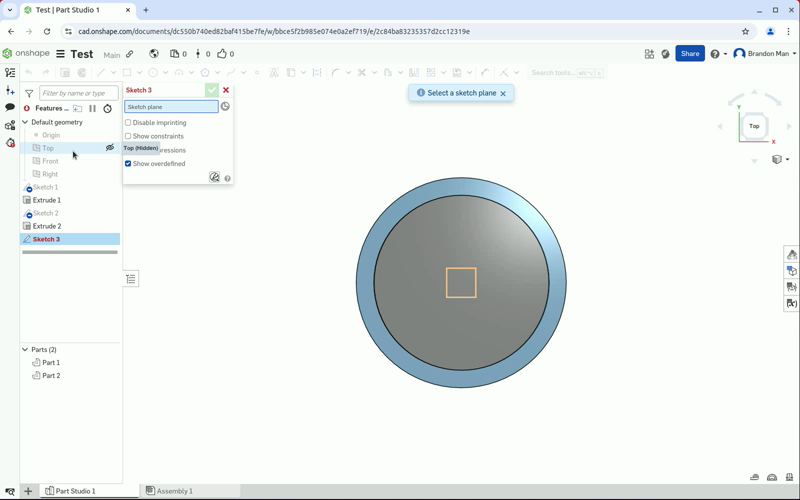
click(73, 150)
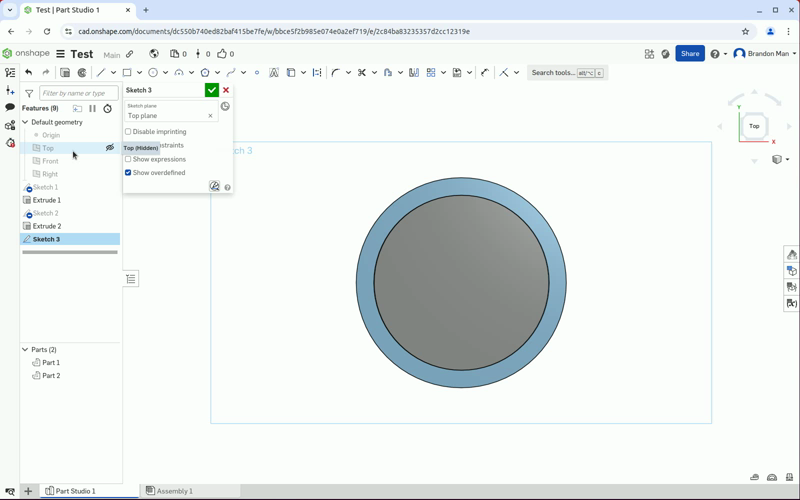
mouse_move(73, 352)
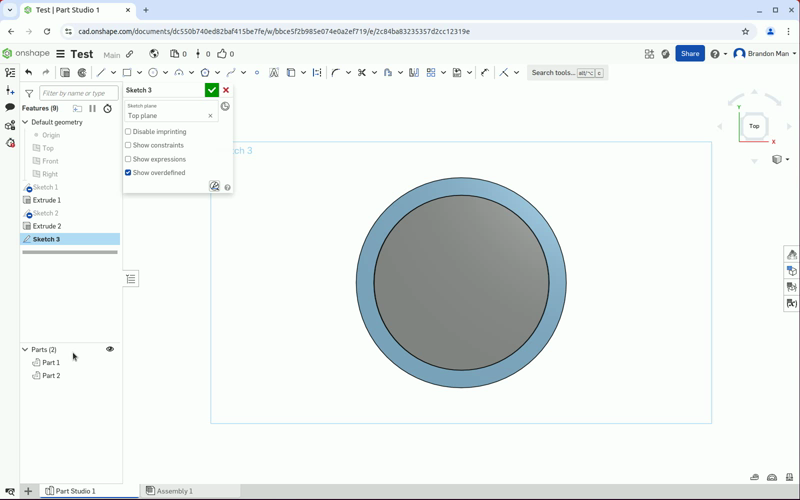
key(y)
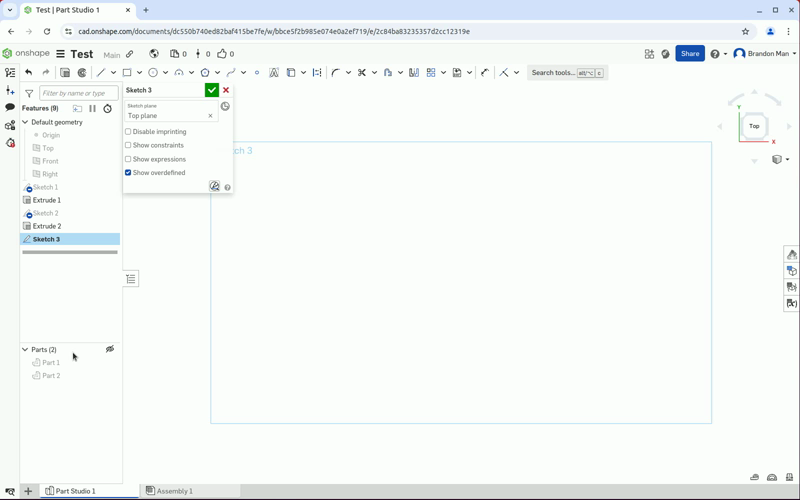
key(c)
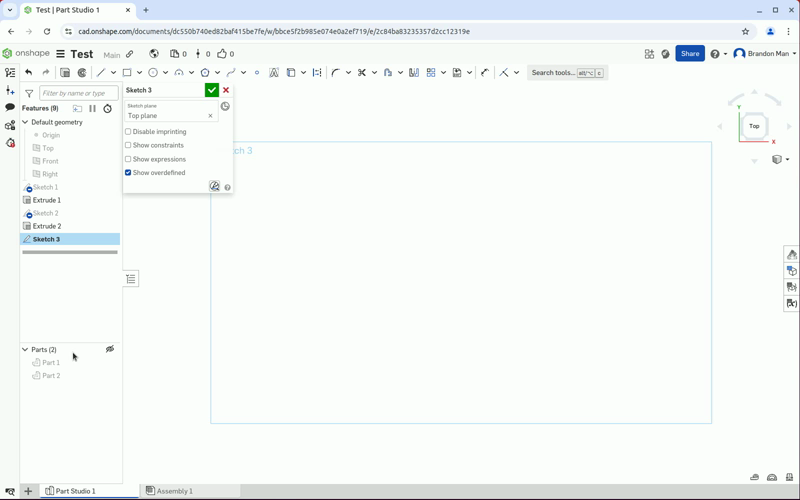
key_down(shift)
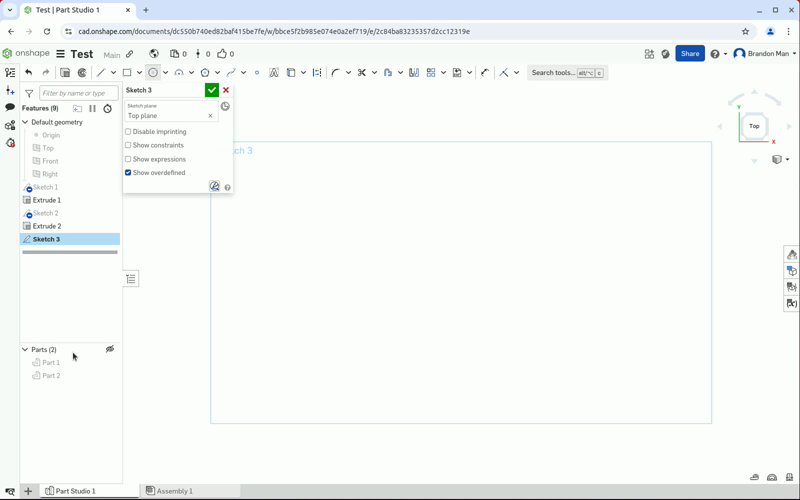
mouse_move(461, 282)
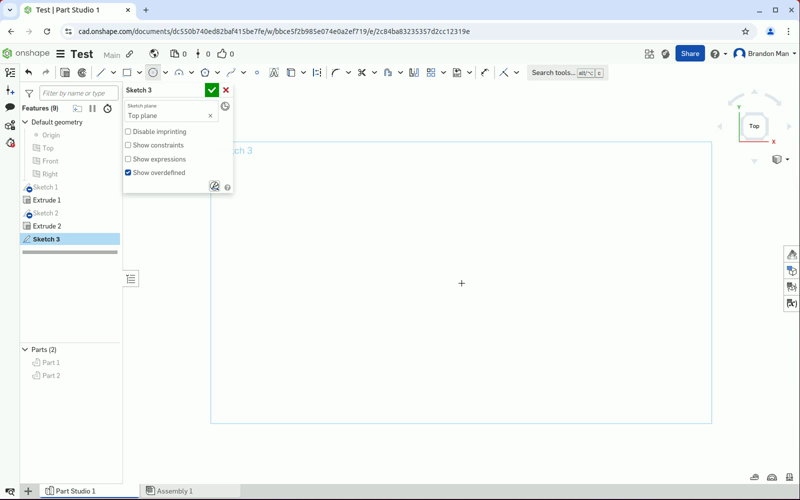
click(461, 282)
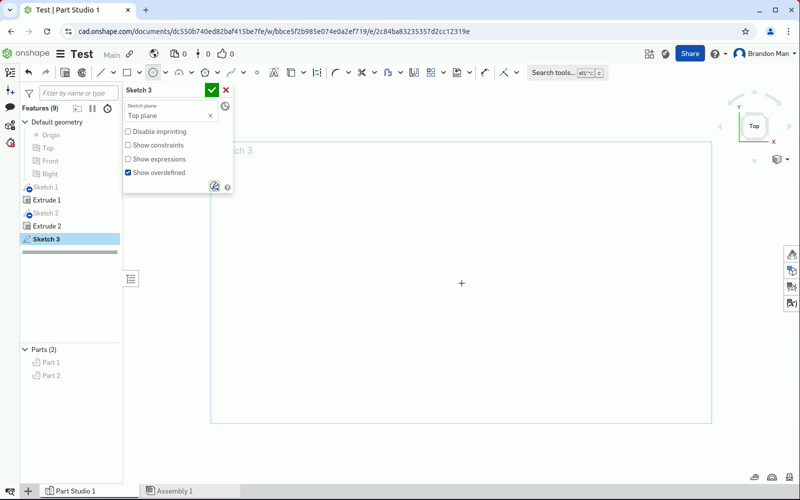
key_up(shift)
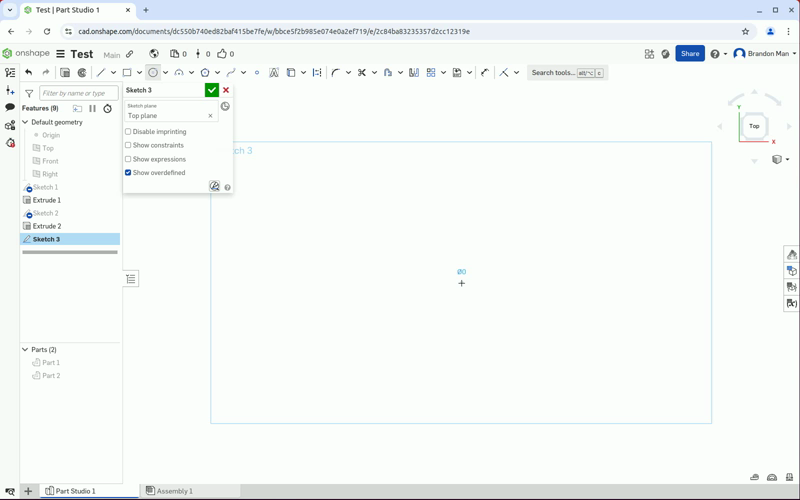
mouse_move(549, 282)
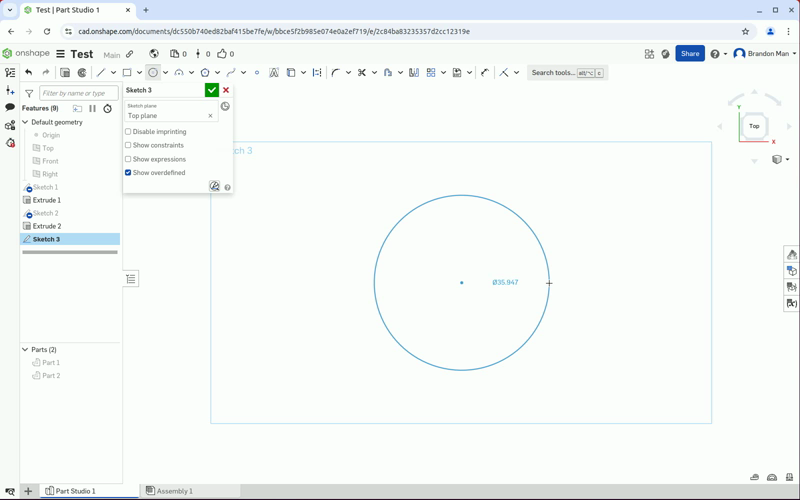
click(549, 282)
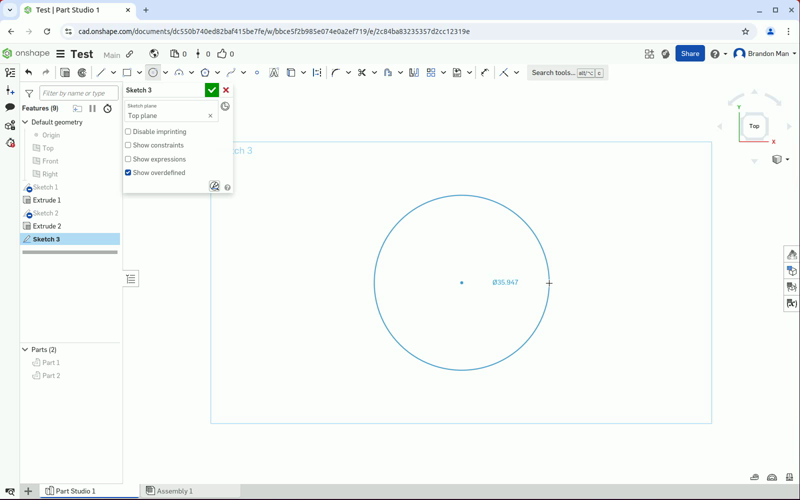
key(esc)
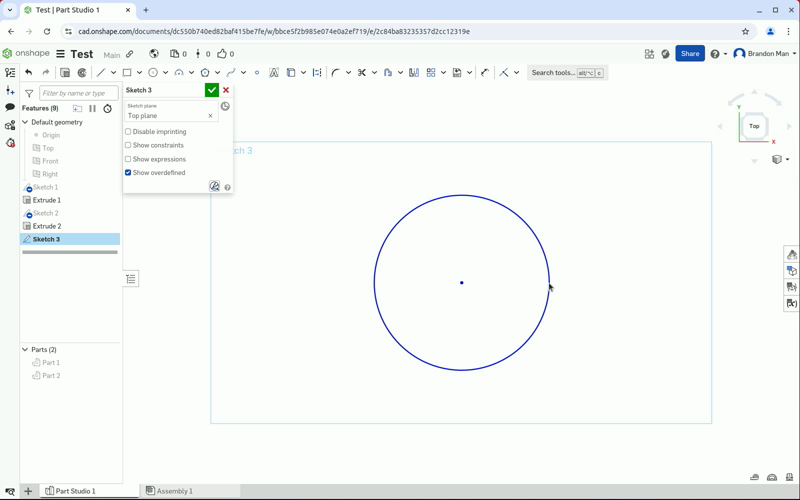
mouse_move(423, 319)
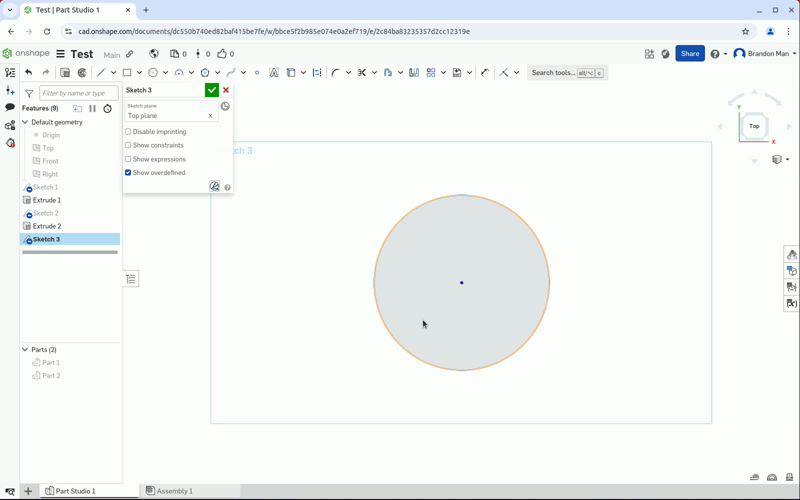
click(423, 319)
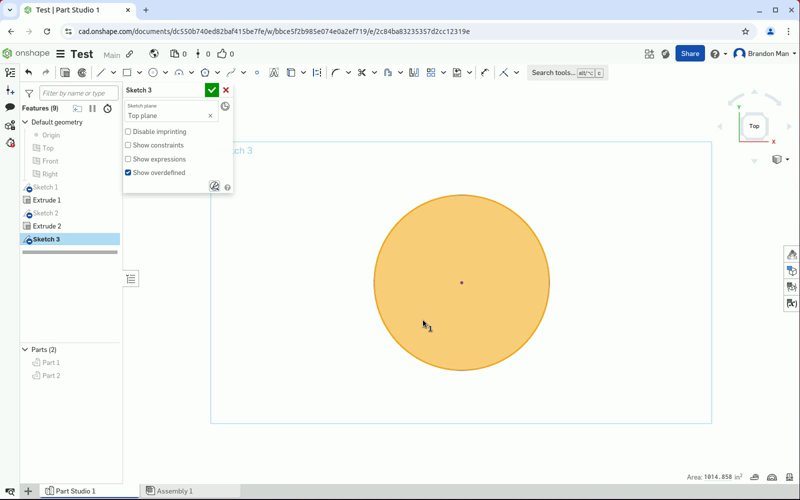
mouse_move(73, 352)
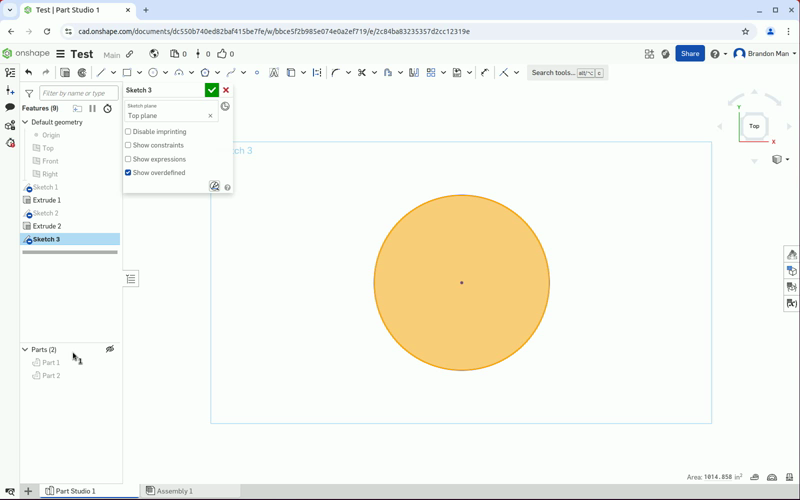
key(shift+y)
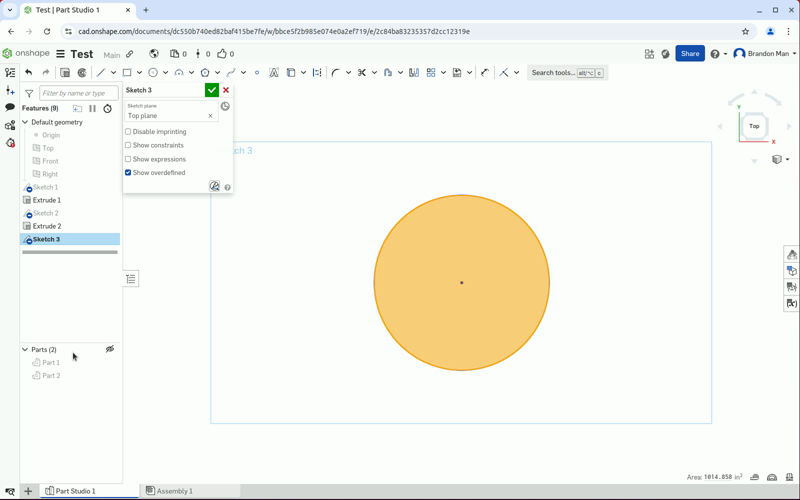
key(shift+e)
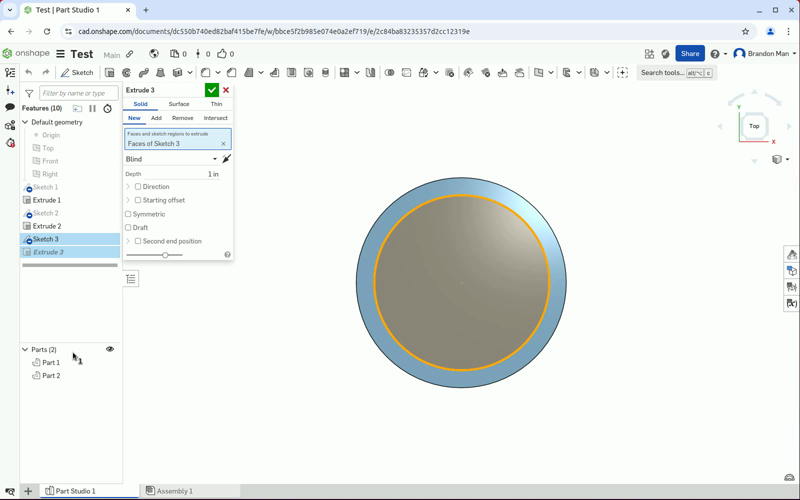
mouse_move(143, 106)
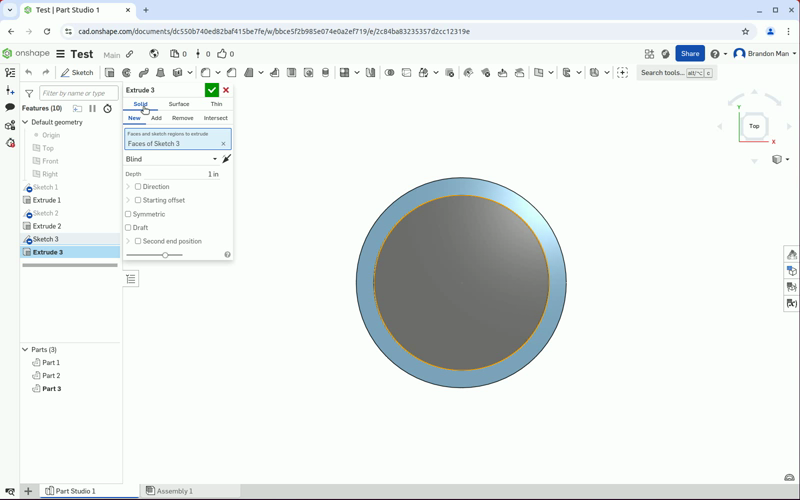
click(143, 106)
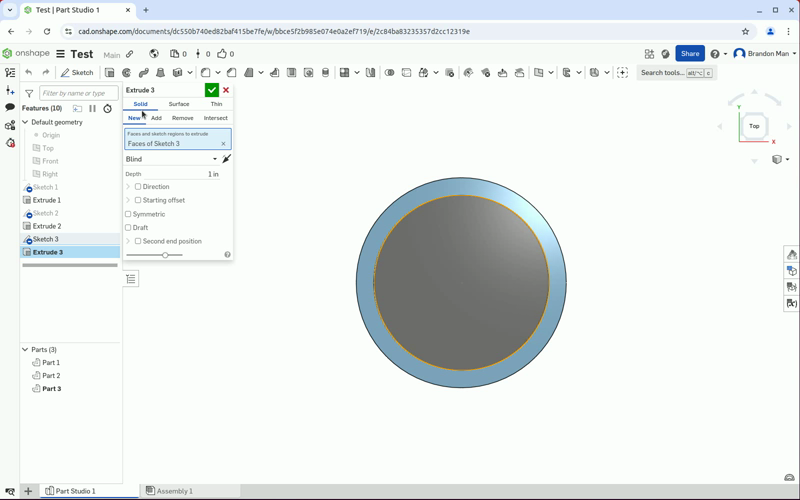
mouse_move(137, 120)
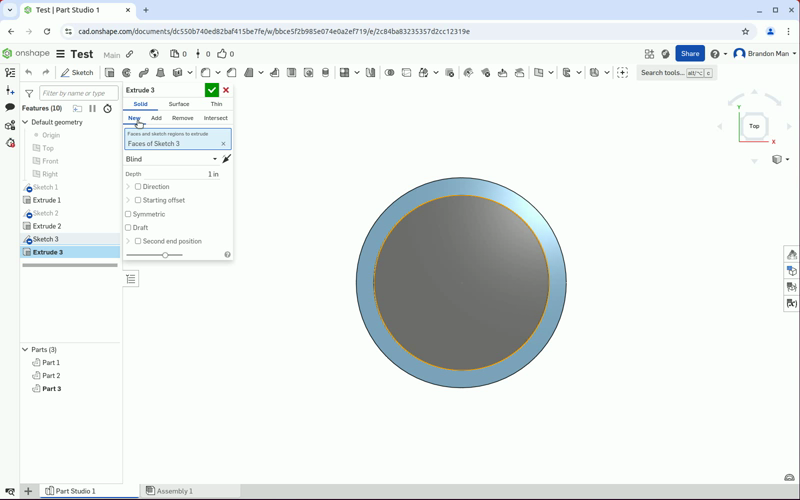
click(137, 120)
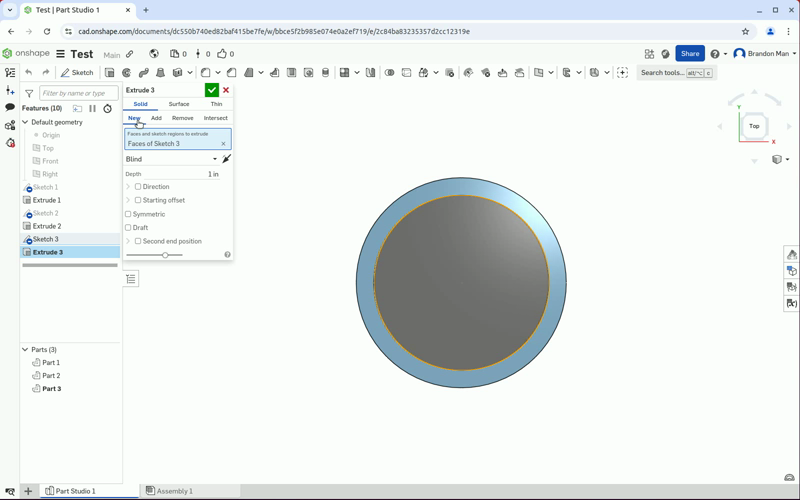
key(tab, 4)
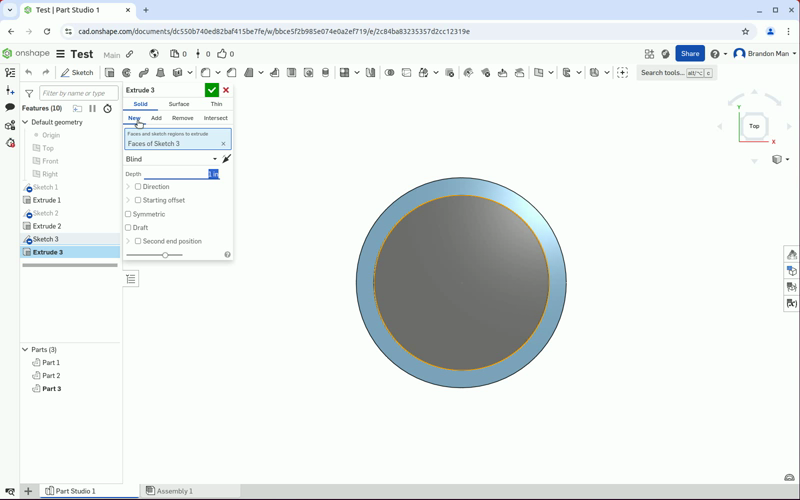
text(23.108)
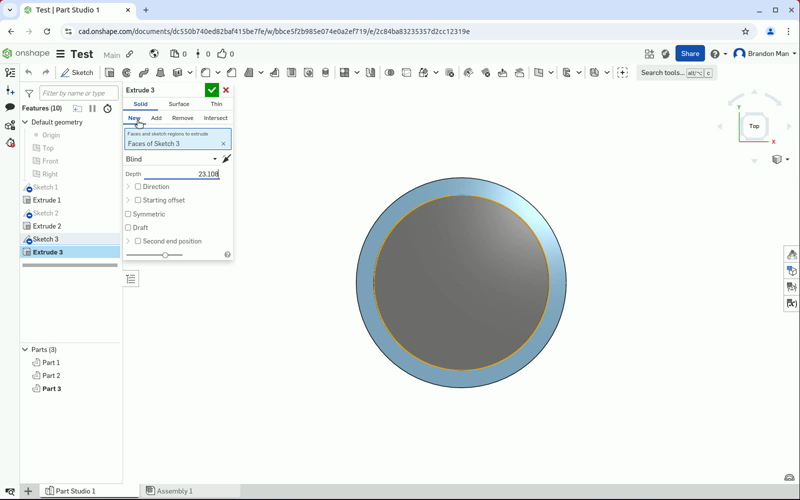
key(enter)
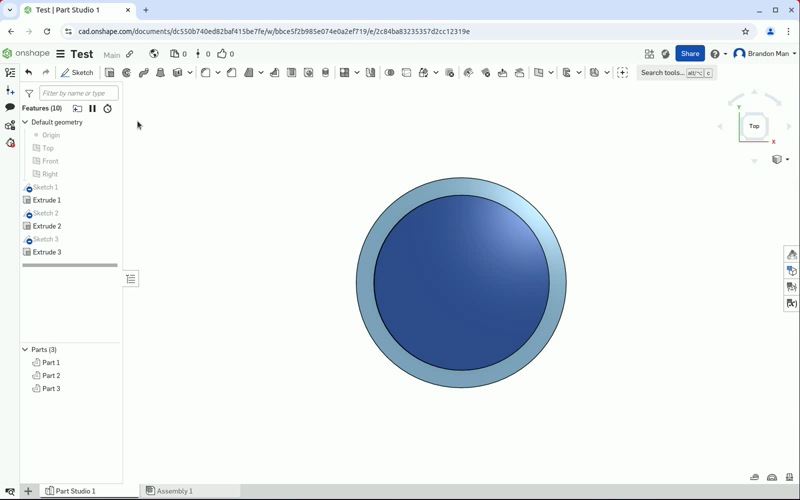
key(shift+h)
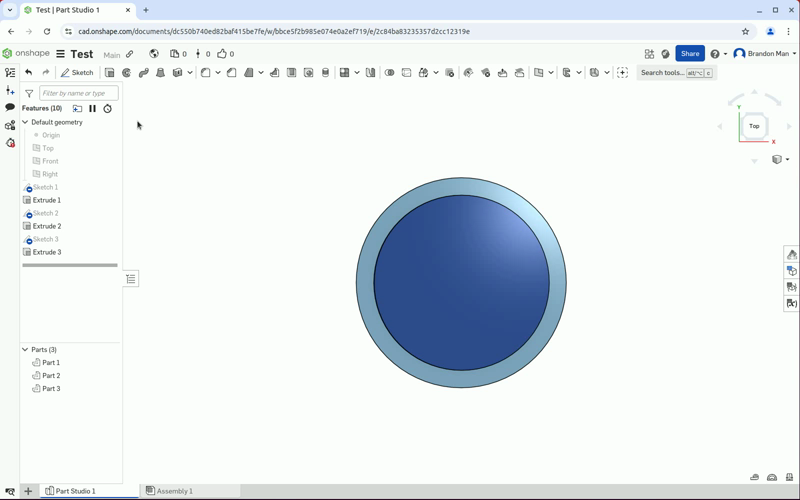
key(shift+h)
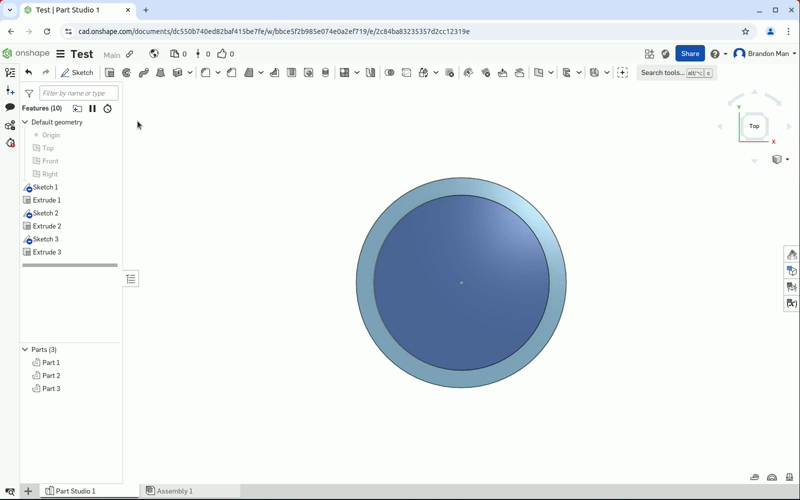
key(shift+7)
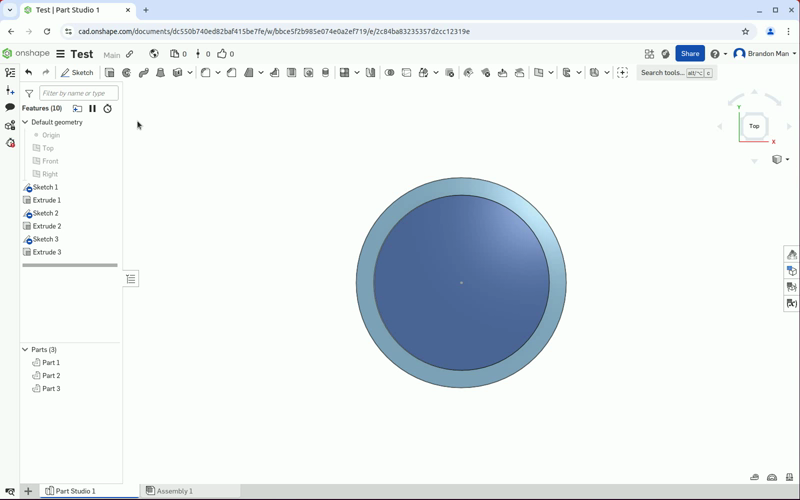
key(up, 3)
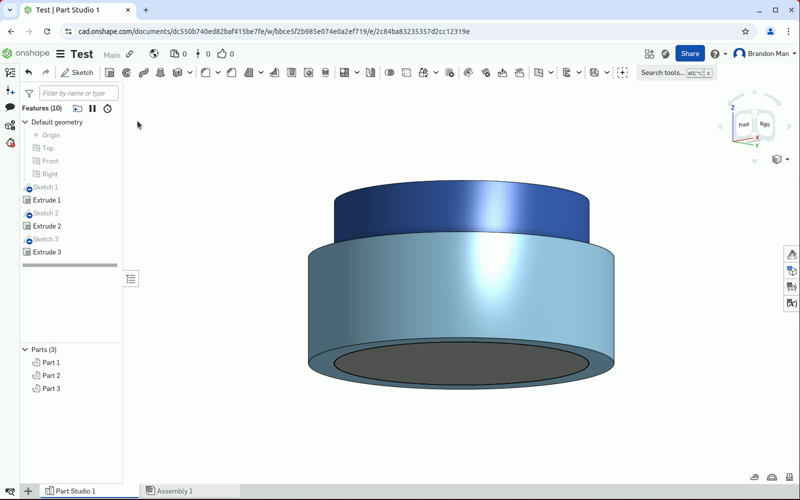
key(left, 3)
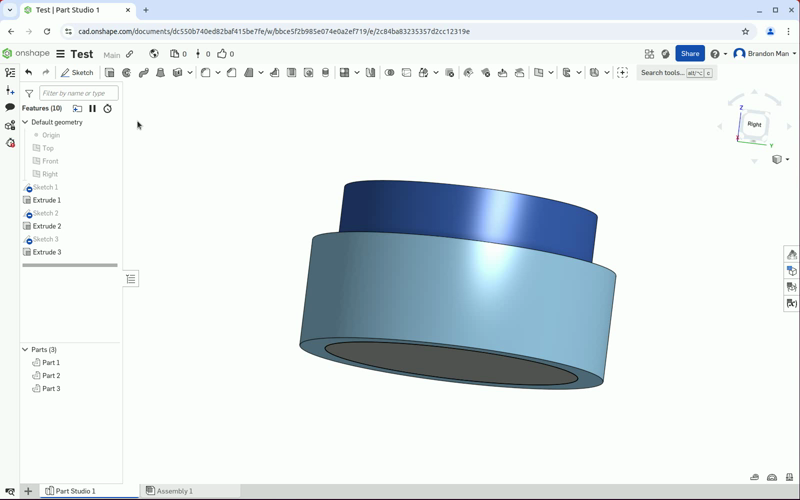
key(right, 3)
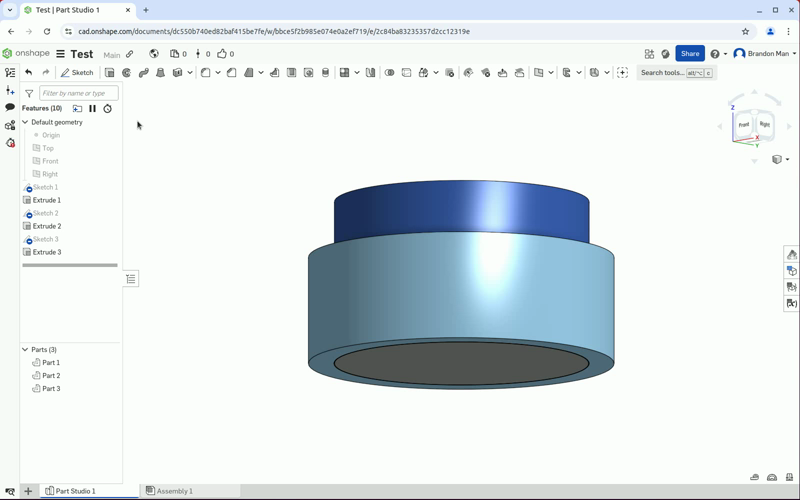
key(down, 3)
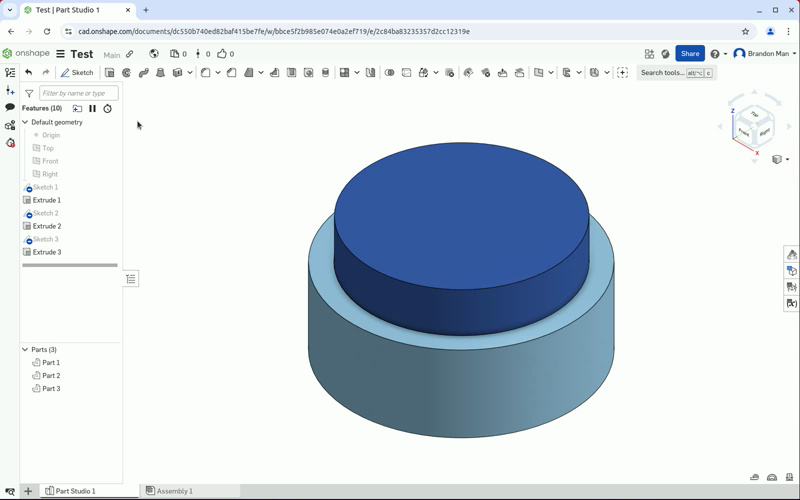
mouse_move(73, 189)
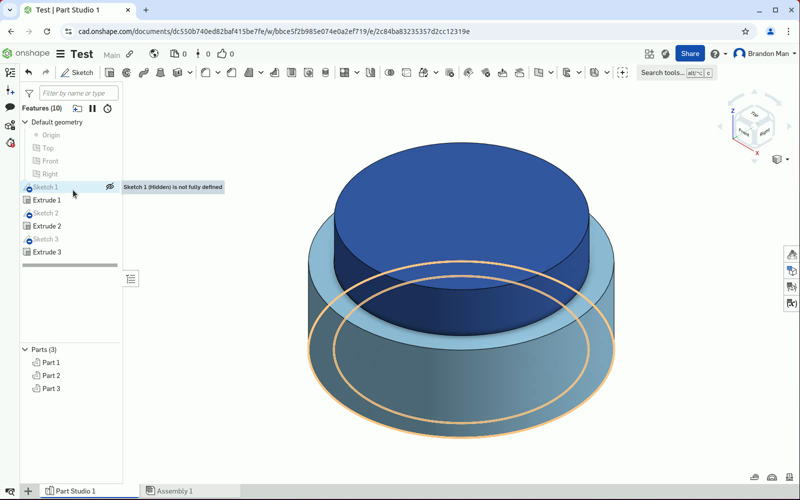
click(73, 189)